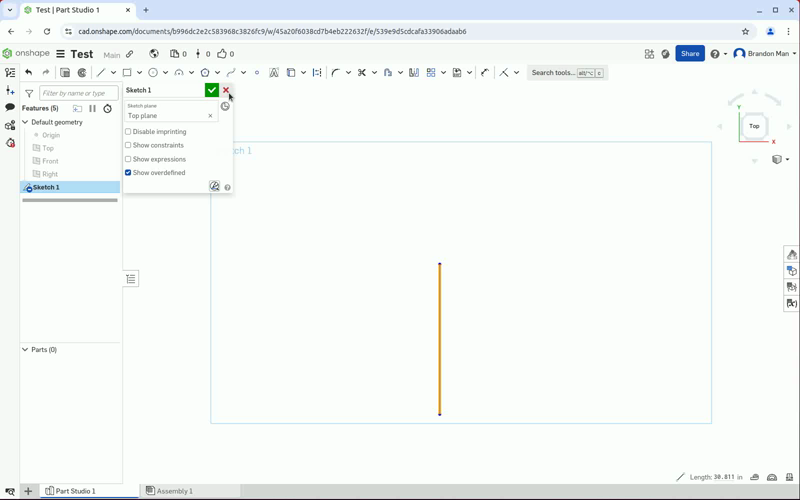
key(shift+h)
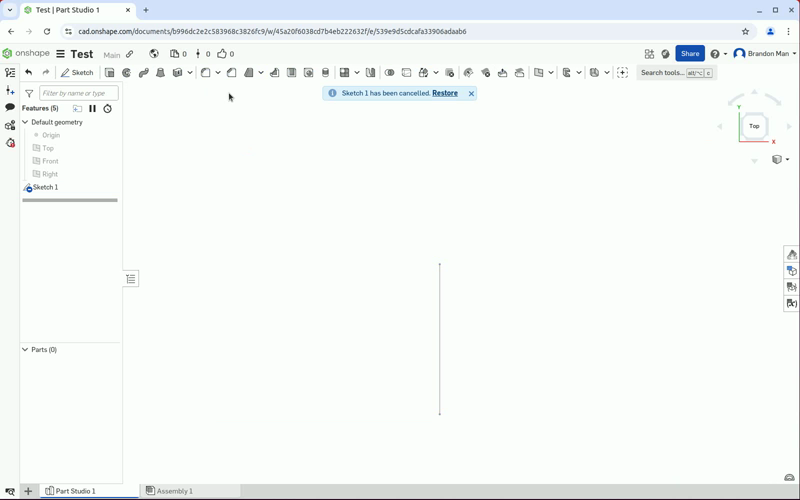
key(shift+s)
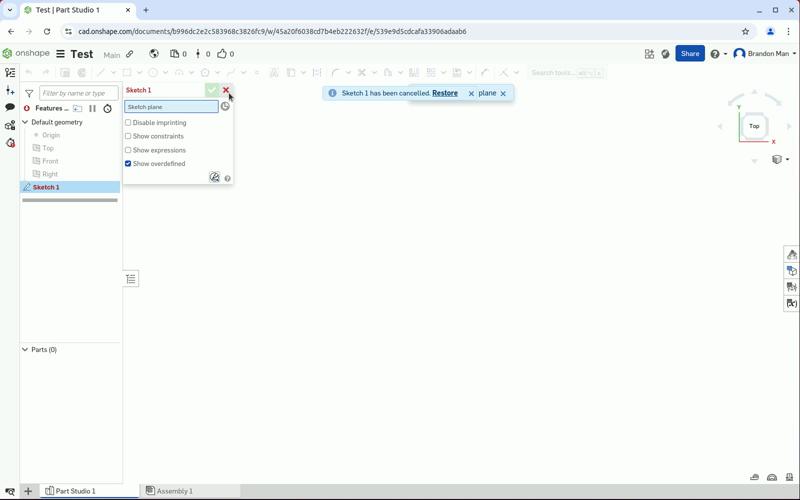
mouse_move(73, 150)
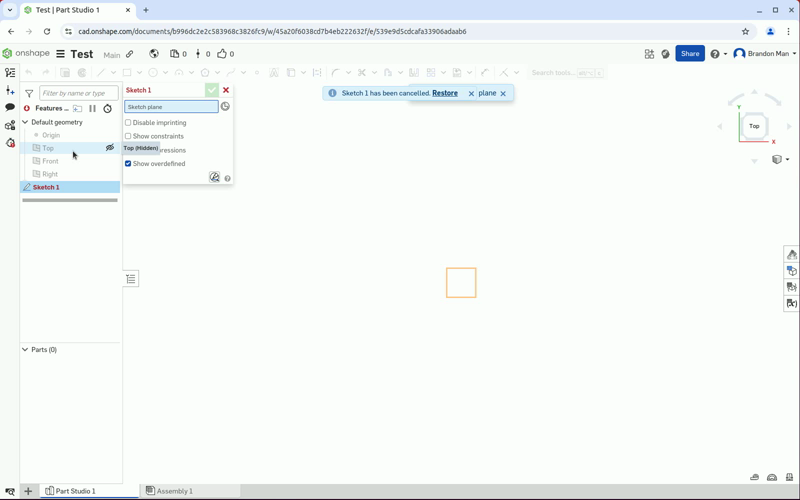
click(73, 150)
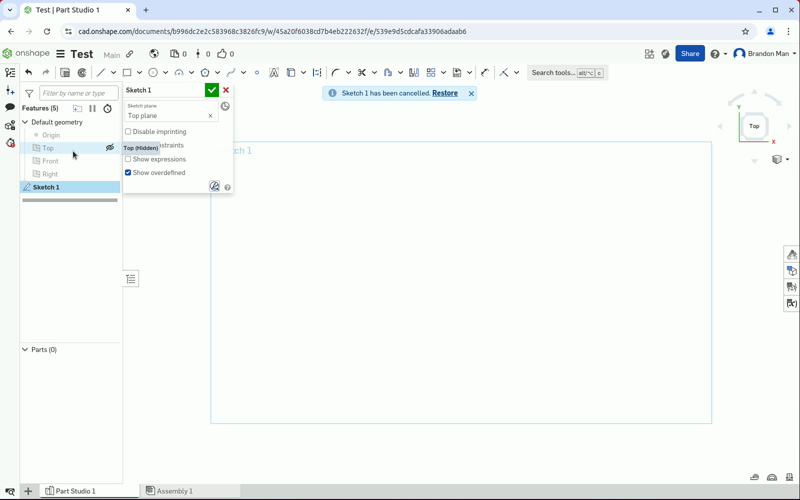
mouse_move(73, 352)
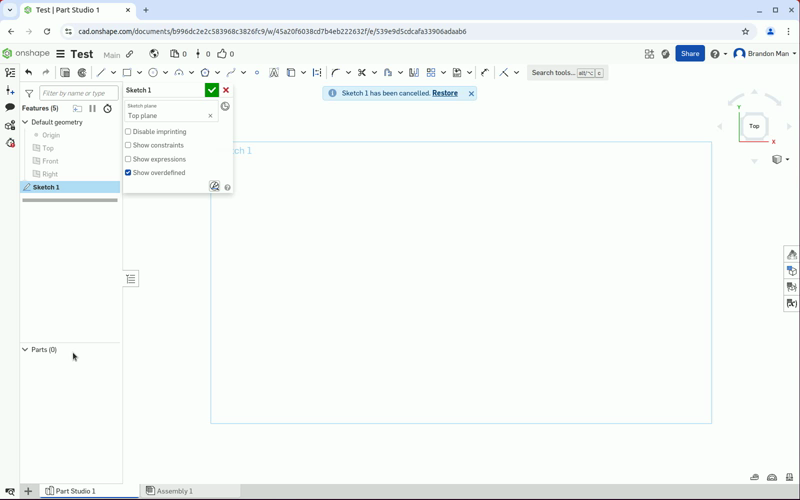
key(y)
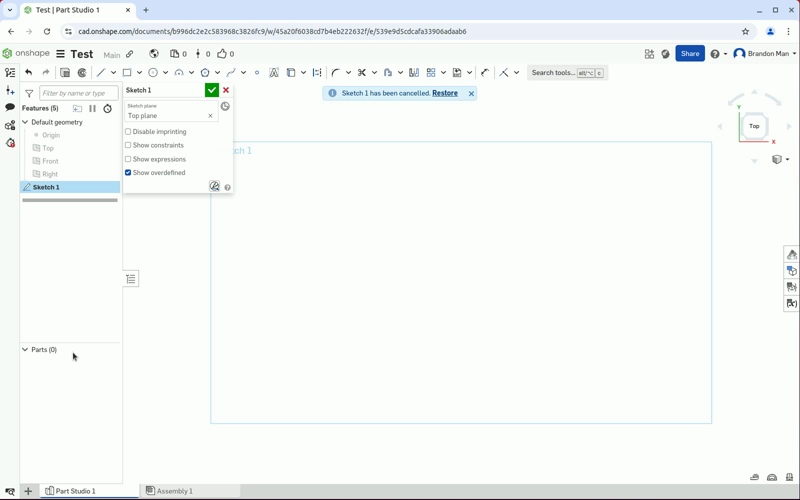
key(c)
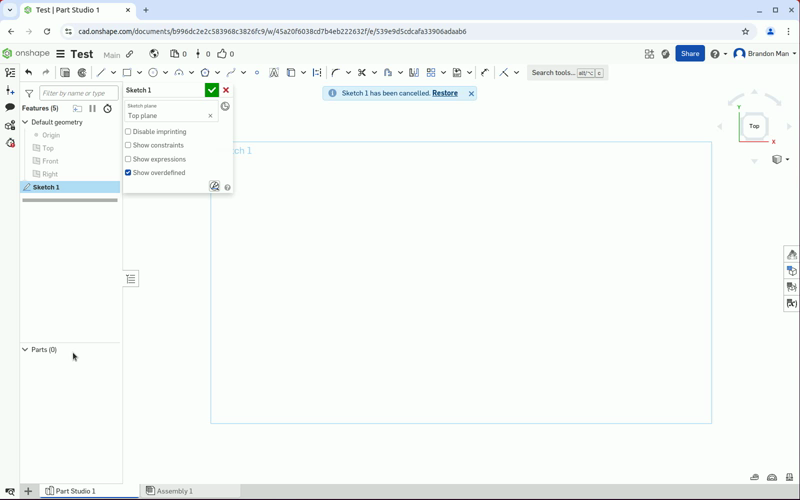
key_down(shift)
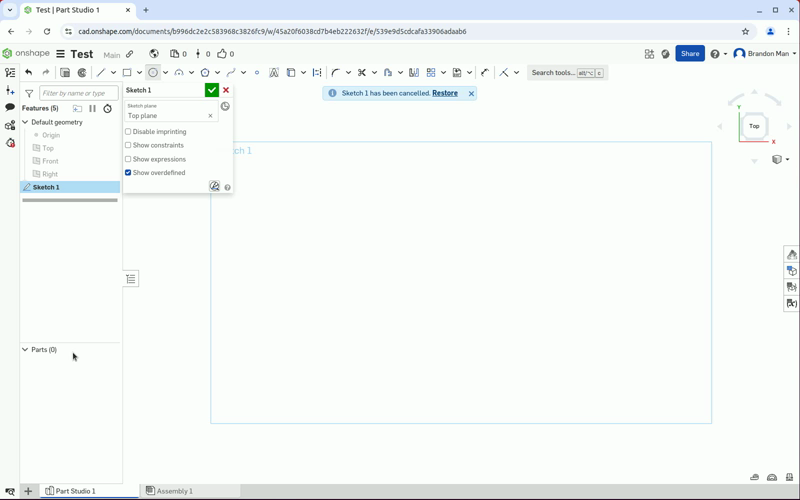
mouse_move(461, 282)
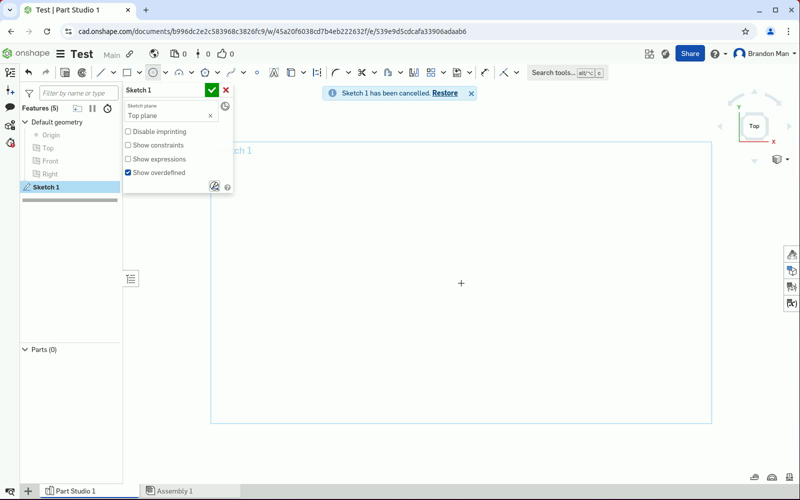
click(461, 282)
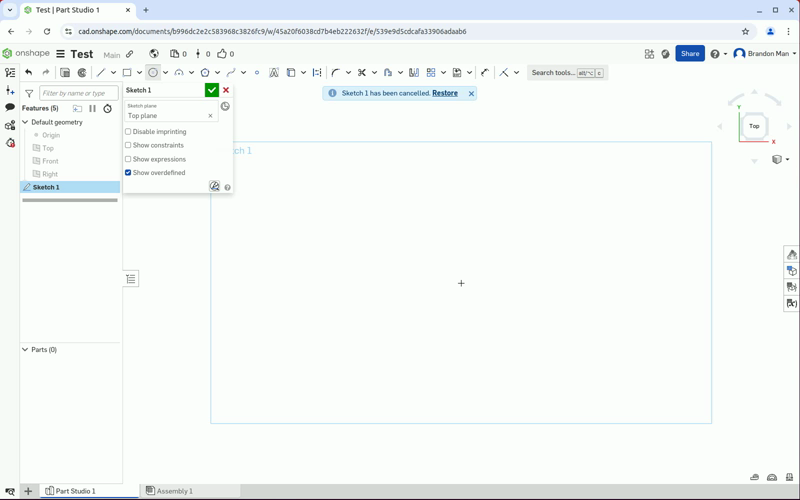
key_up(shift)
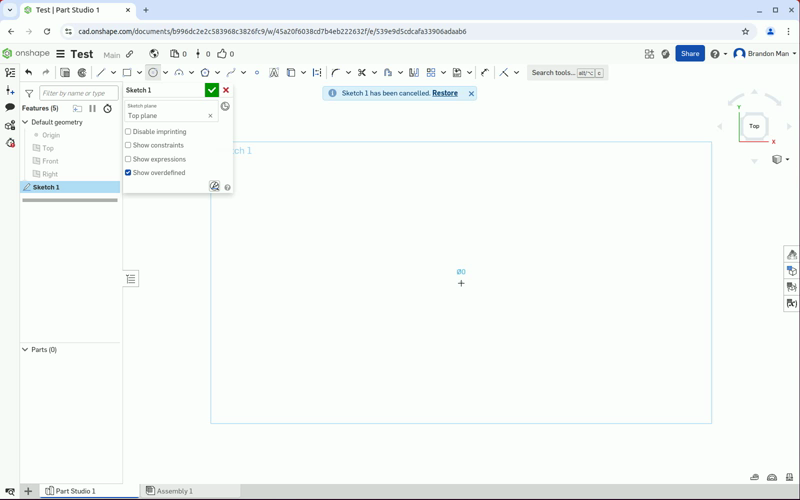
mouse_move(470, 282)
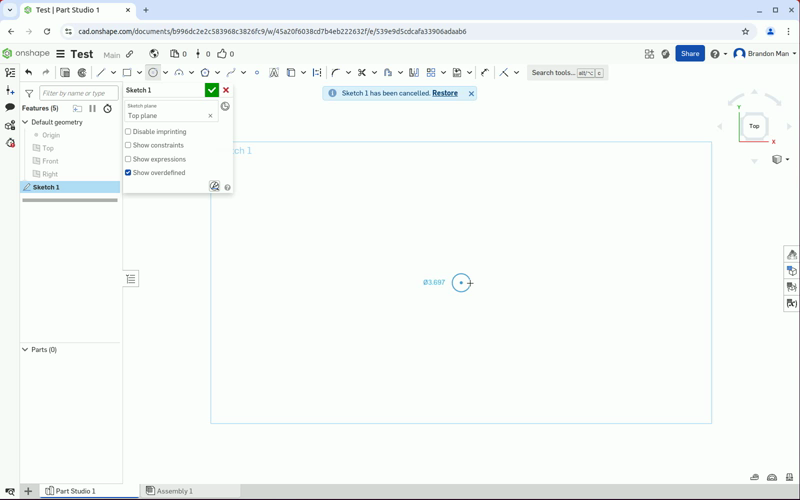
click(470, 282)
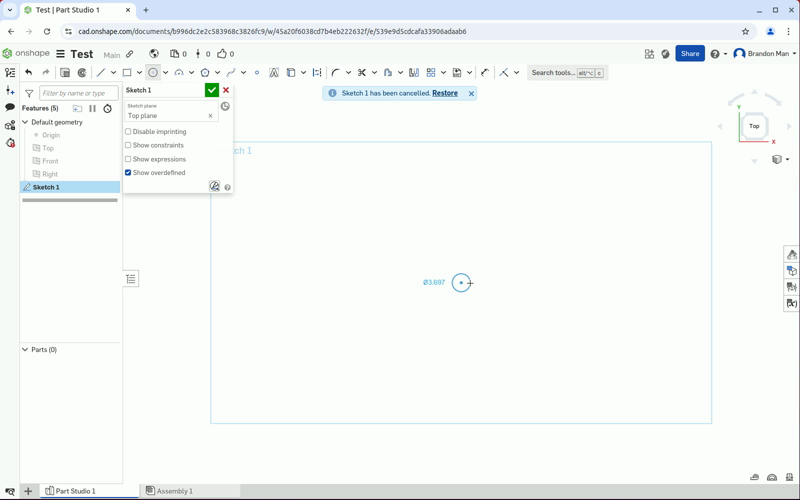
key(esc)
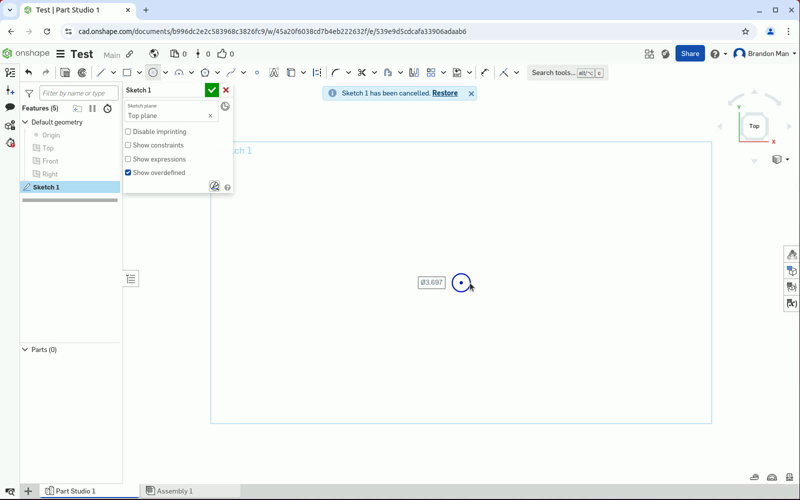
mouse_move(462, 284)
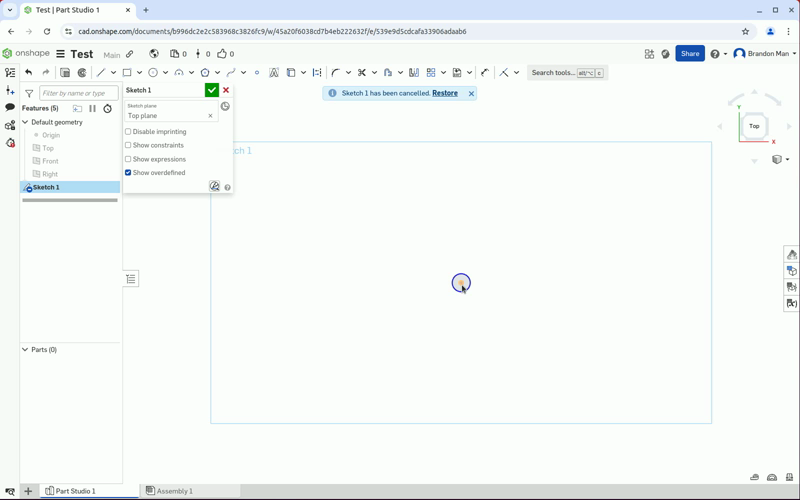
scroll(6)
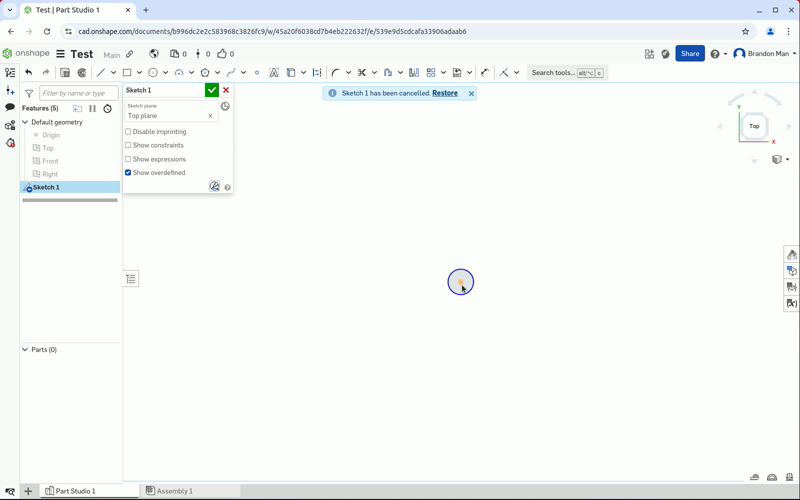
scroll(6)
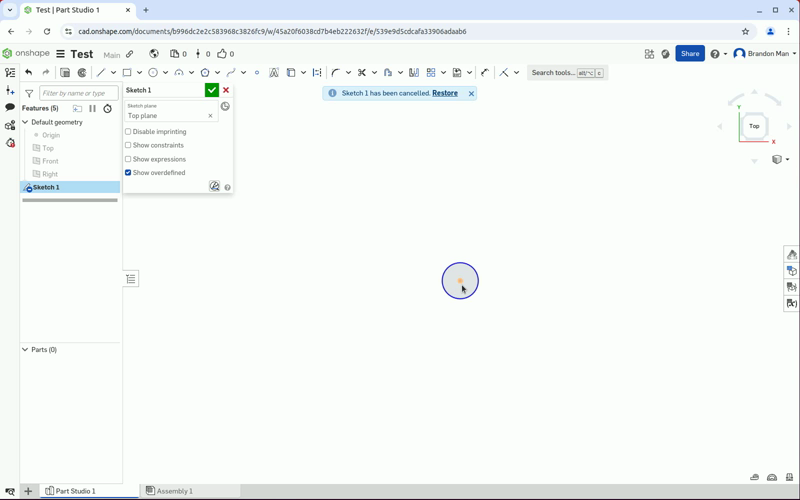
scroll(6)
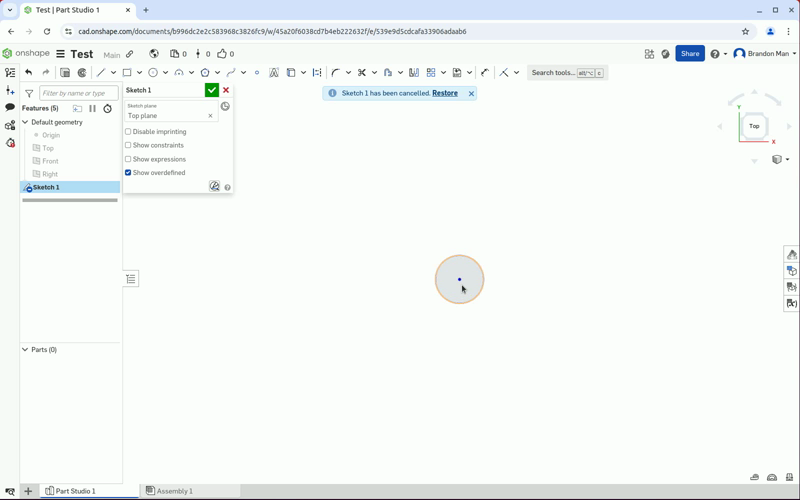
scroll(6)
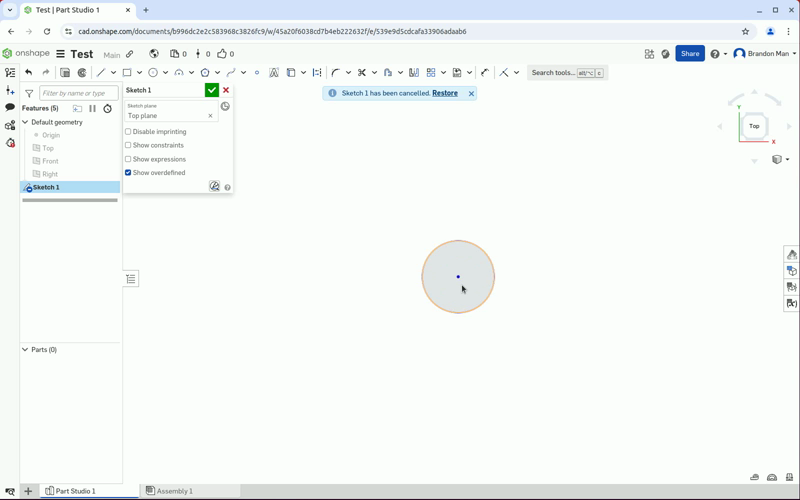
scroll(6)
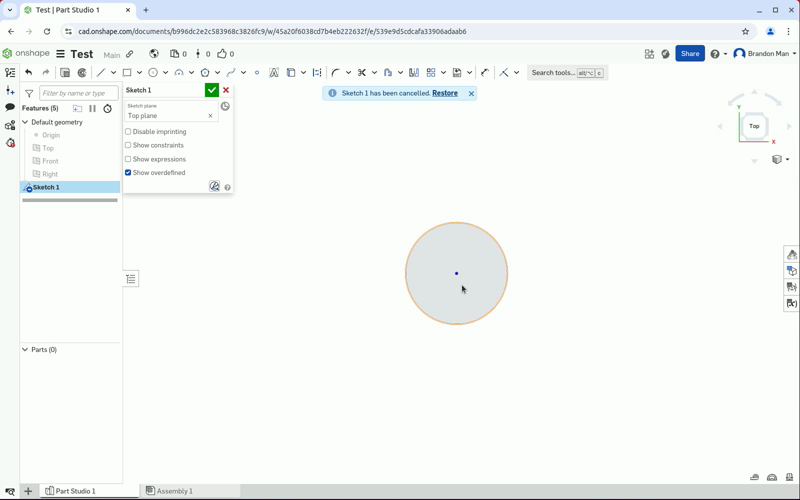
scroll(6)
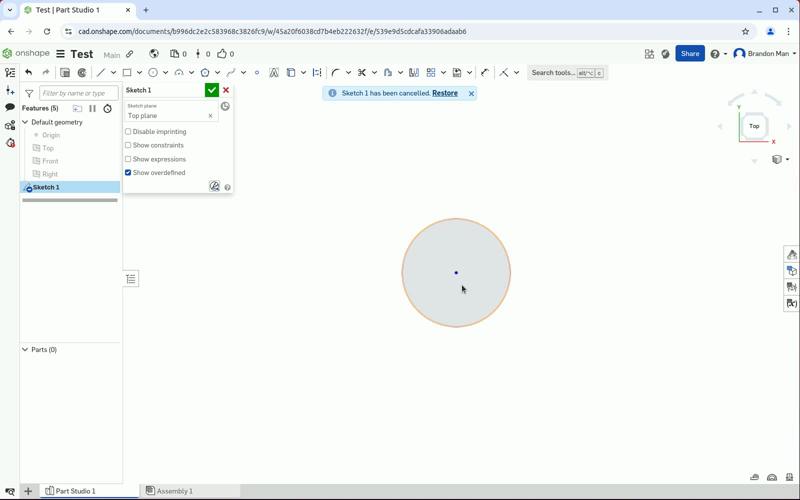
scroll(6)
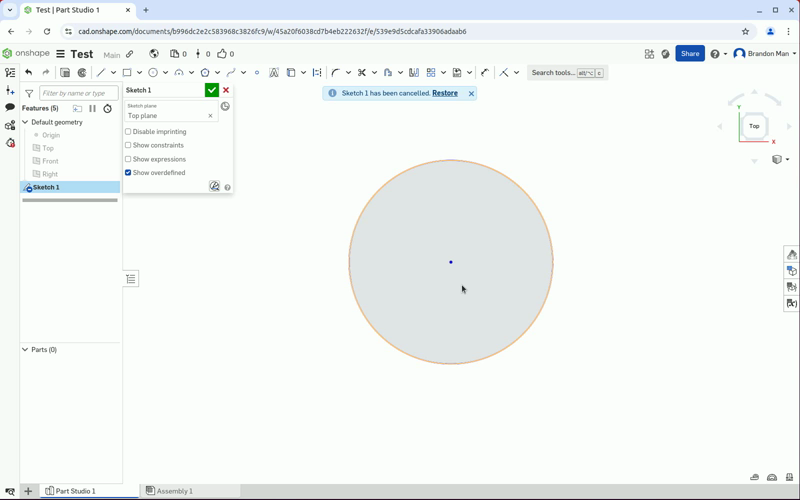
click(462, 284)
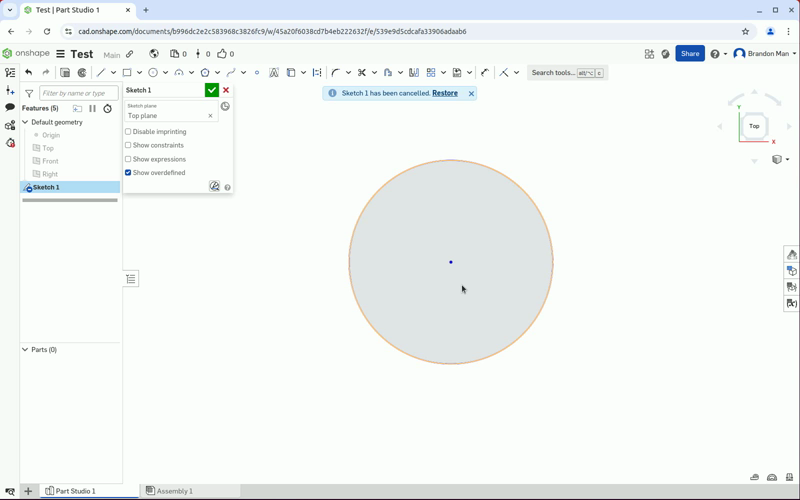
scroll(-6)
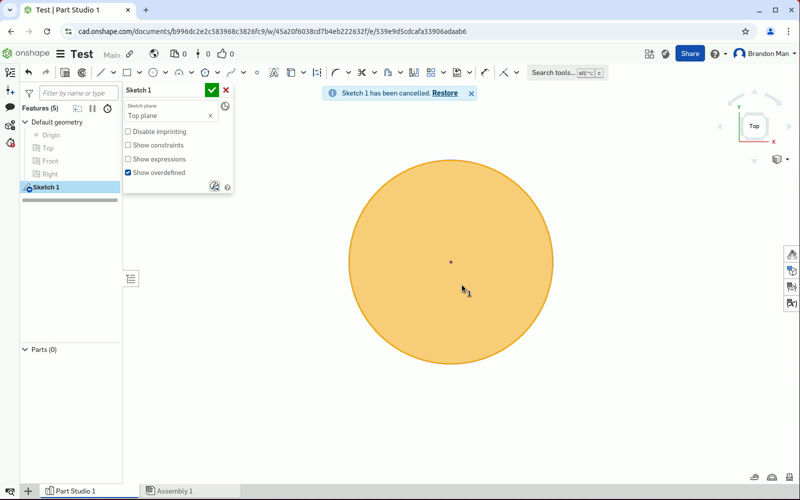
scroll(-6)
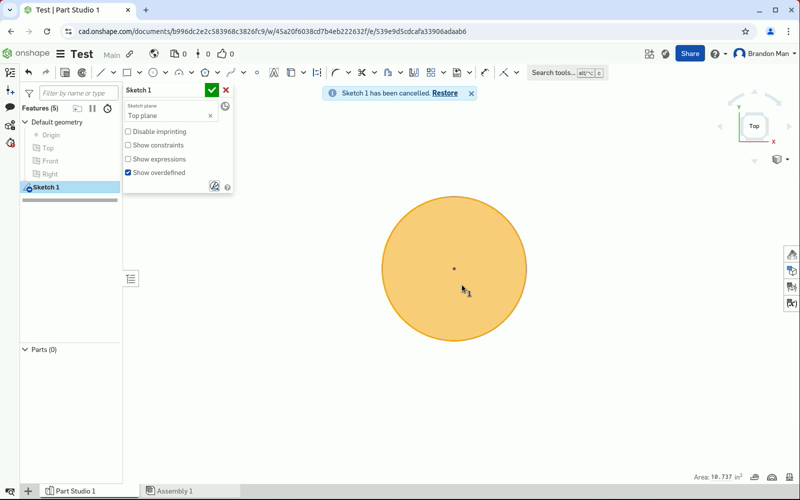
scroll(-6)
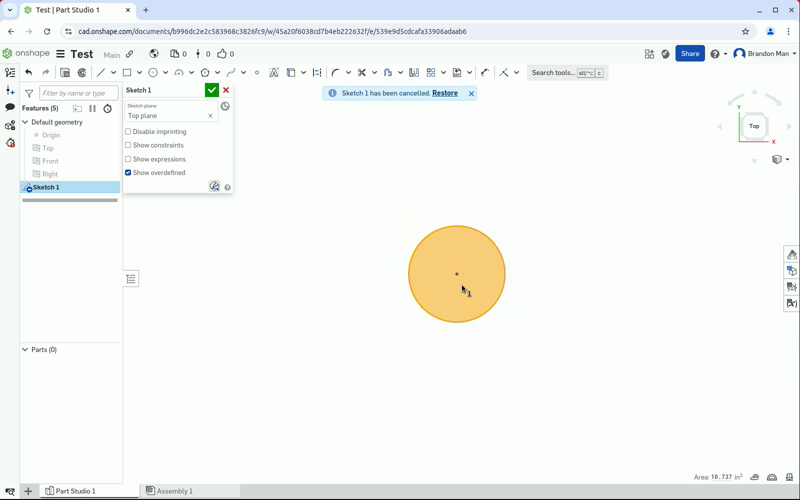
scroll(-6)
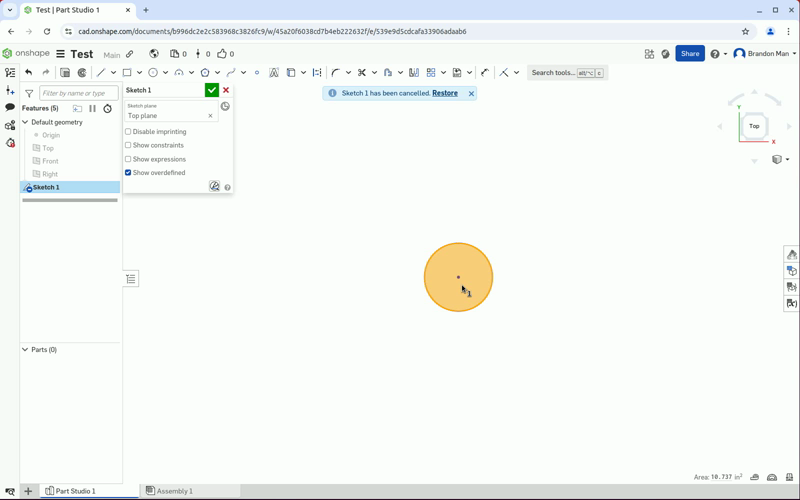
scroll(-6)
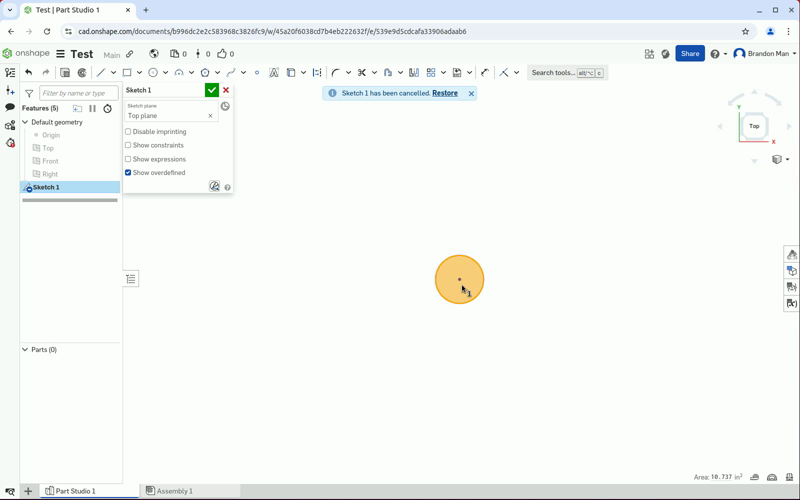
scroll(-6)
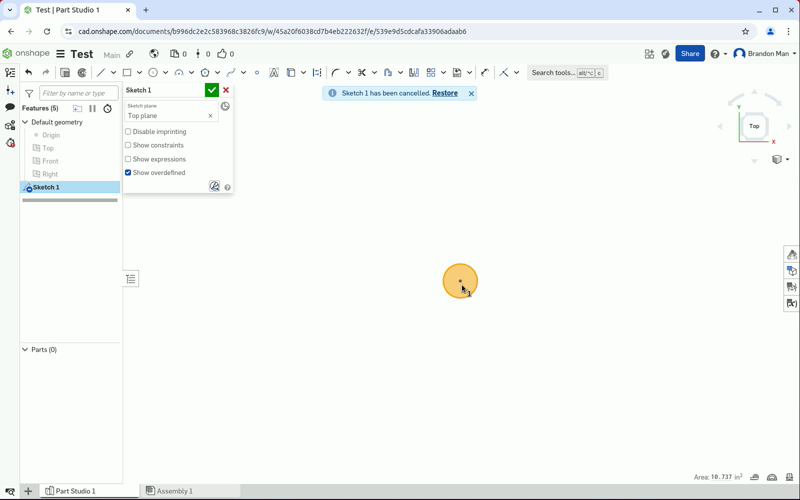
scroll(-6)
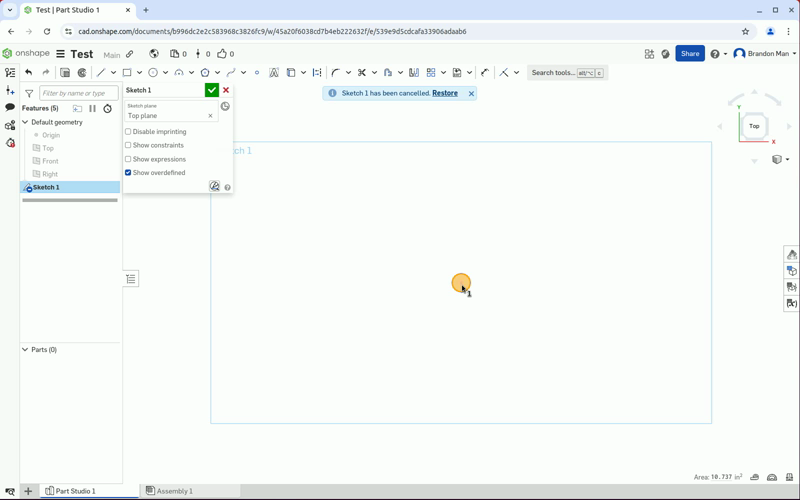
mouse_move(73, 352)
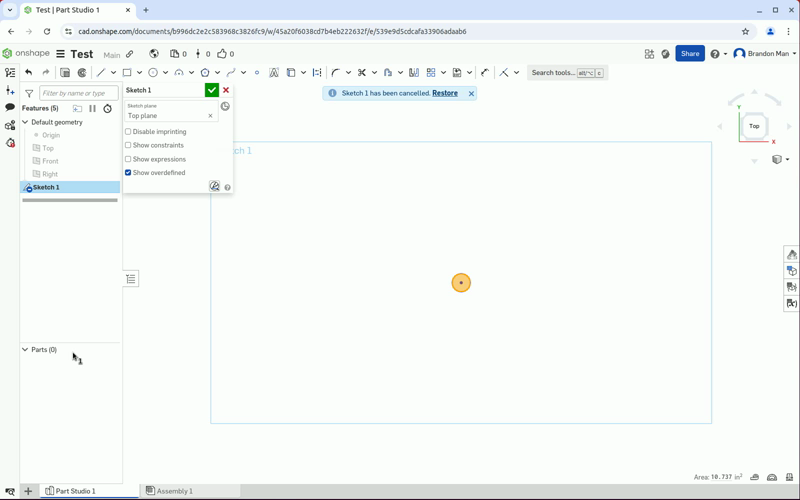
key(shift+y)
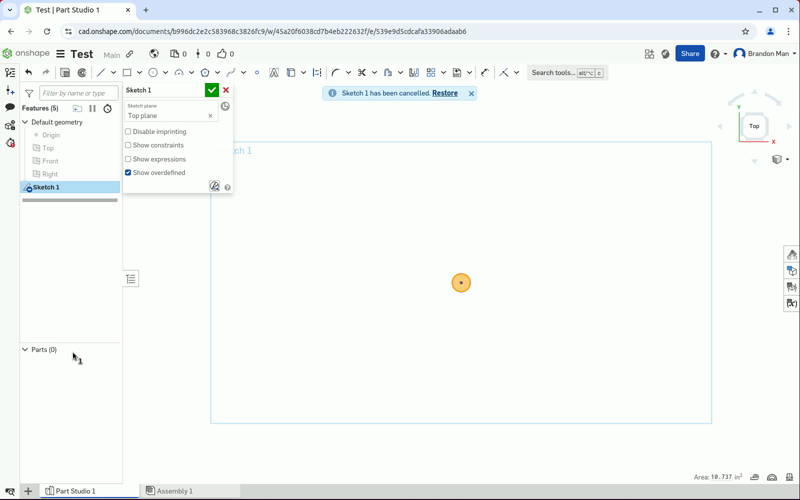
key(shift+e)
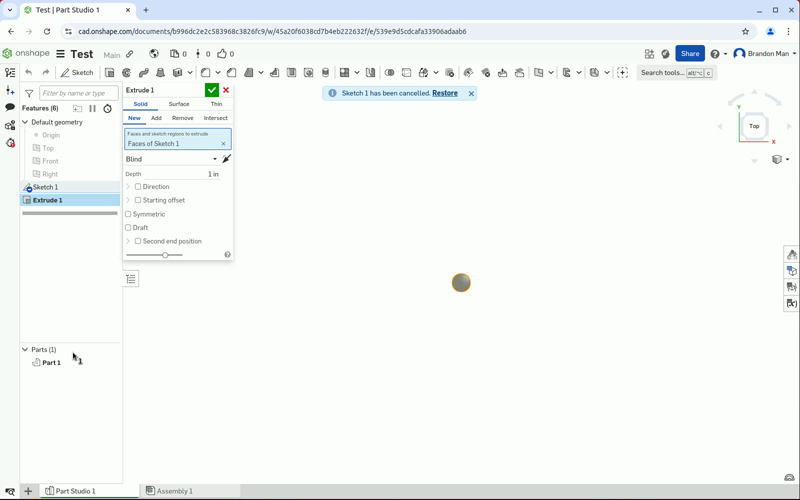
mouse_move(143, 106)
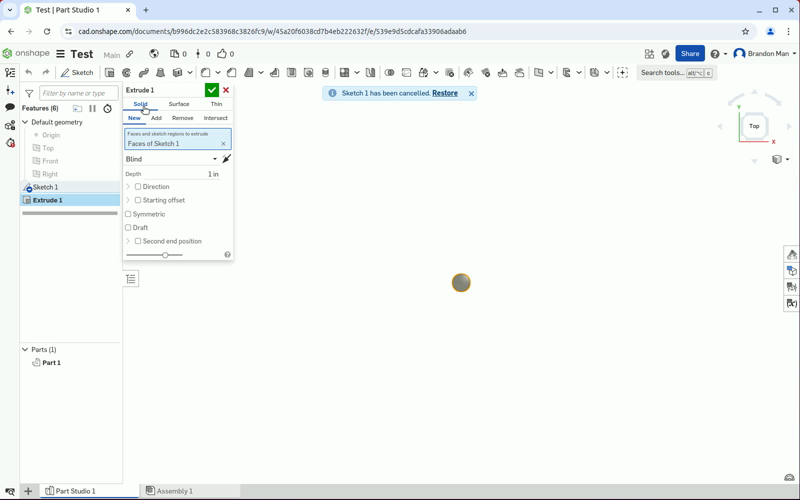
click(143, 106)
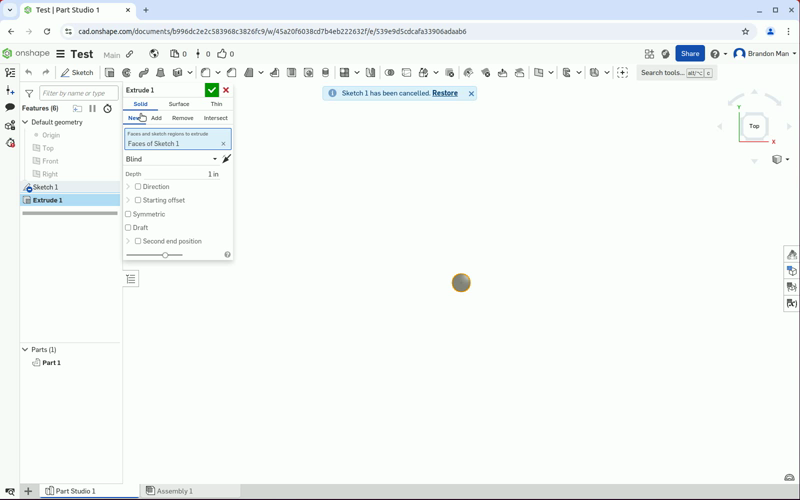
mouse_move(137, 120)
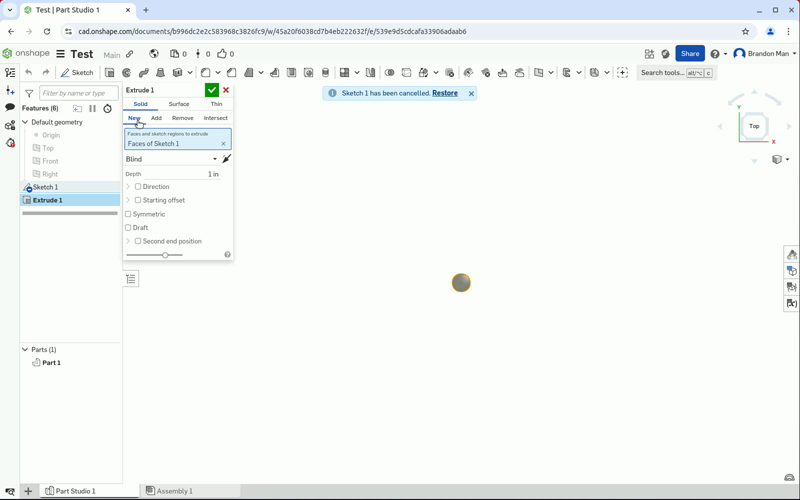
click(137, 120)
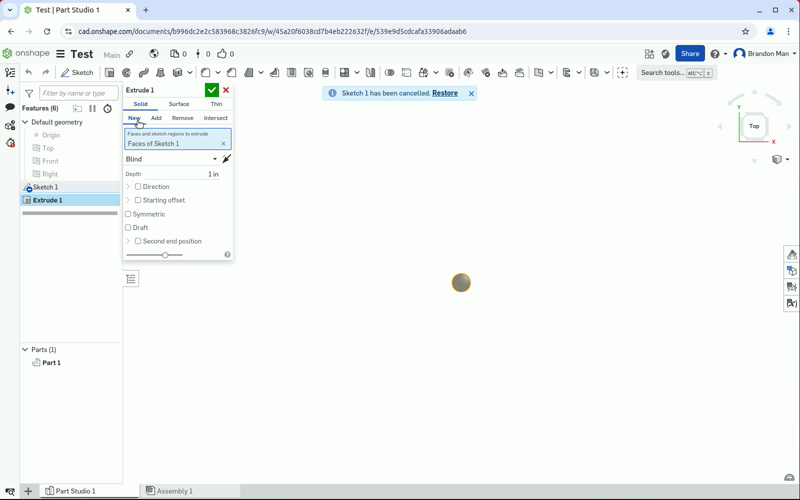
key(tab, 4)
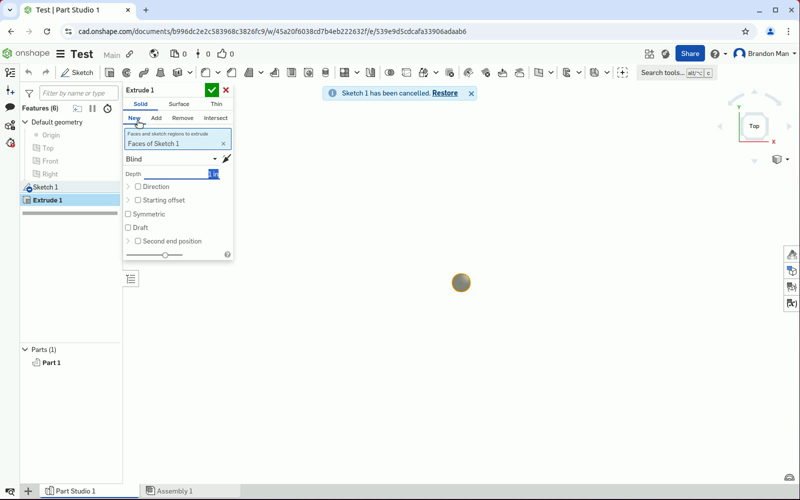
text(11.073)
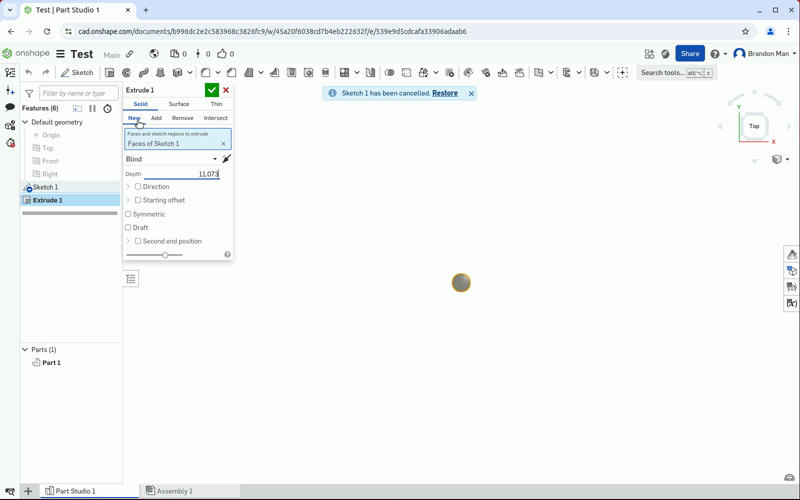
key(enter)
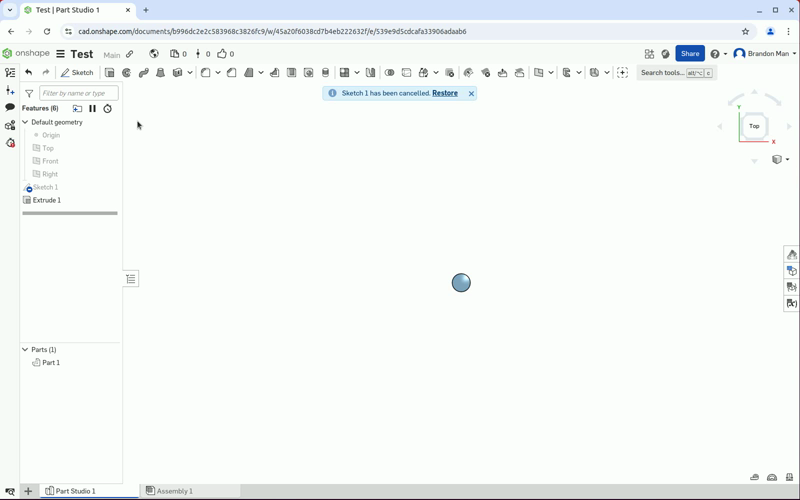
key(shift+h)
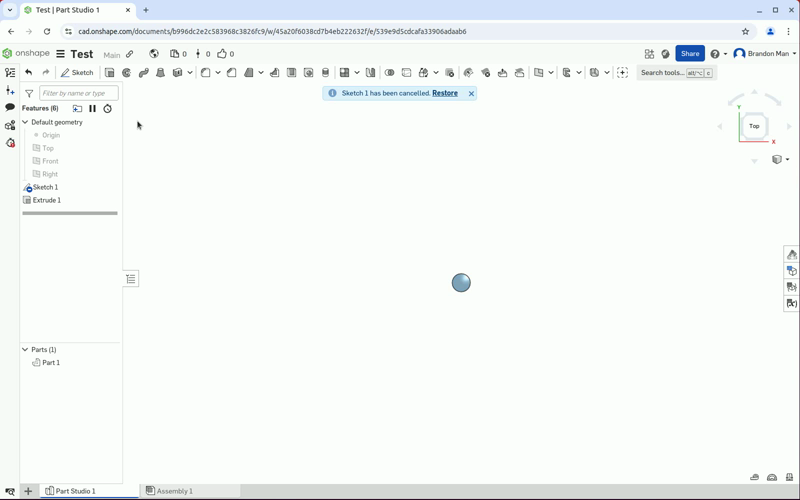
key(shift+h)
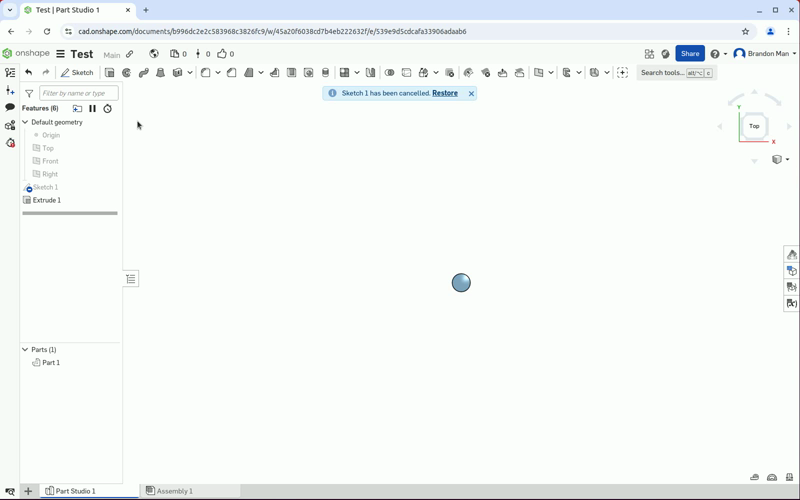
mouse_move(73, 189)
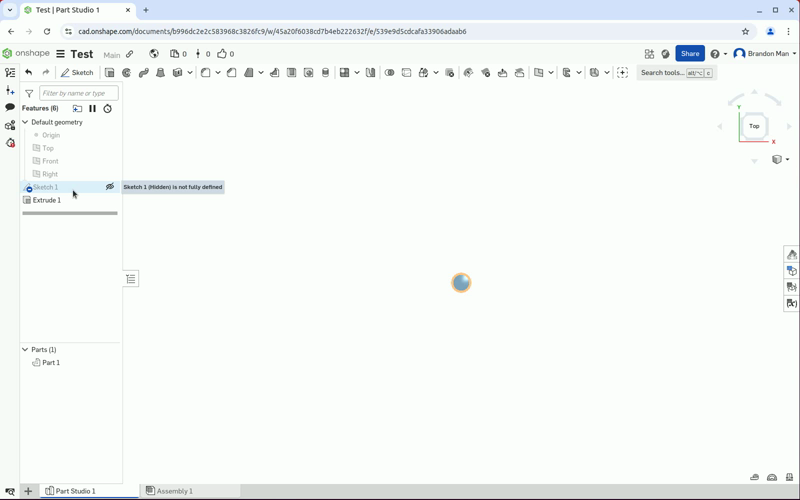
click(73, 189)
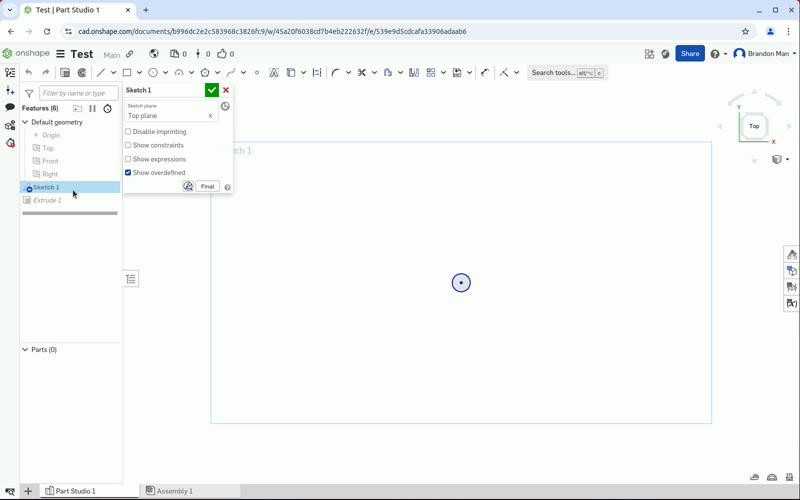
mouse_move(229, 92)
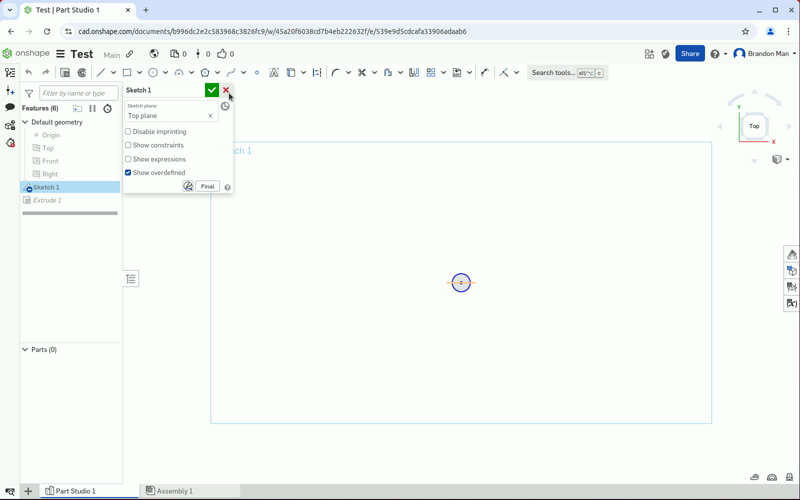
click(229, 92)
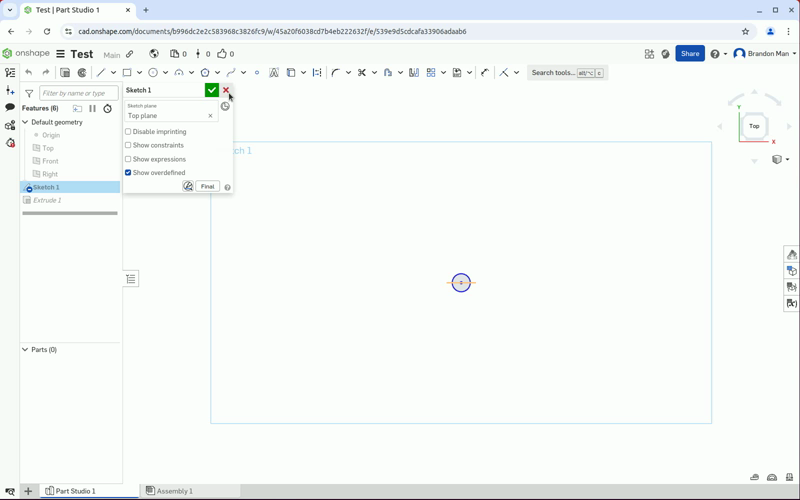
key(shift+s)
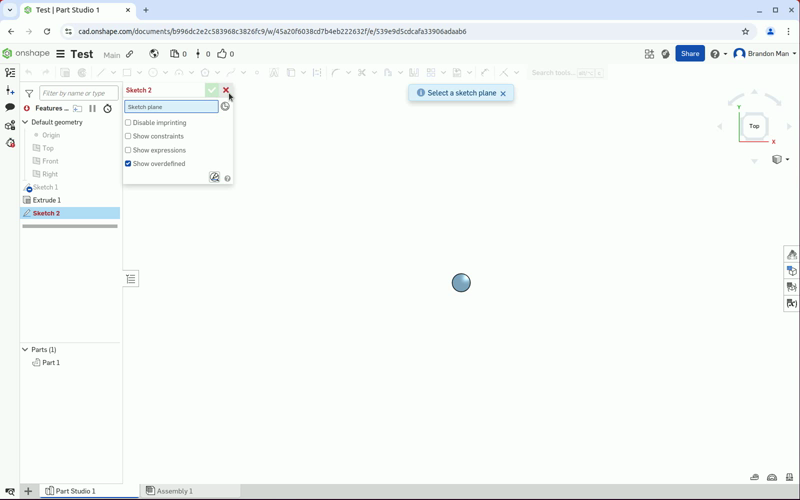
mouse_move(73, 150)
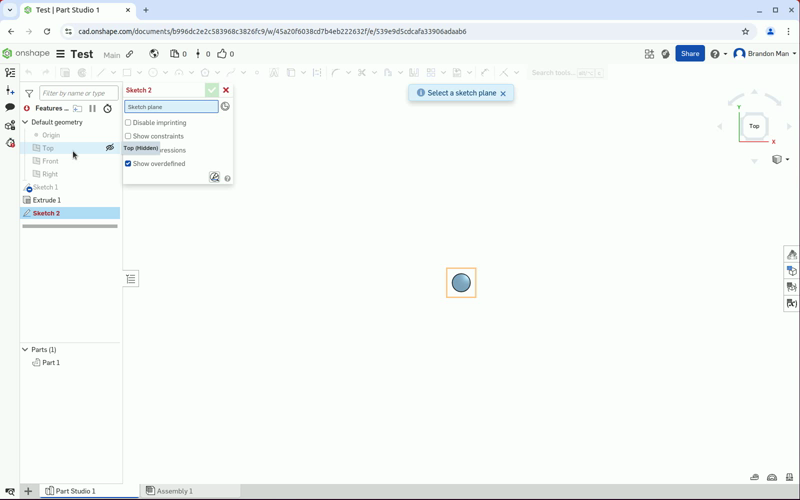
click(73, 150)
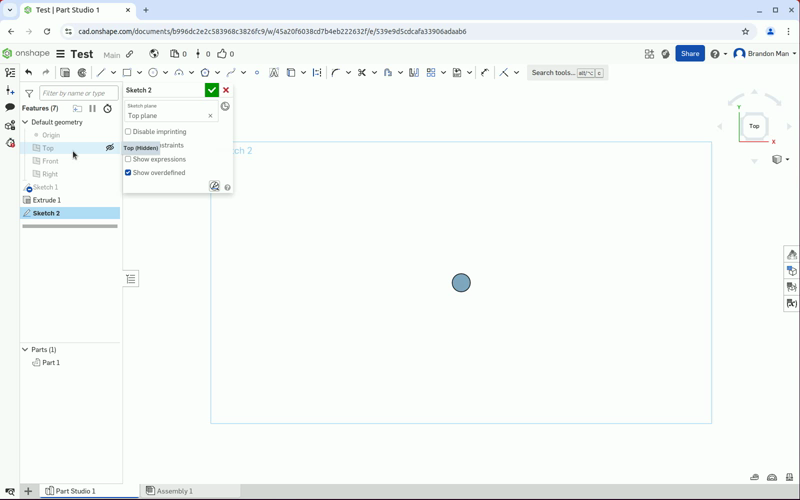
mouse_move(73, 352)
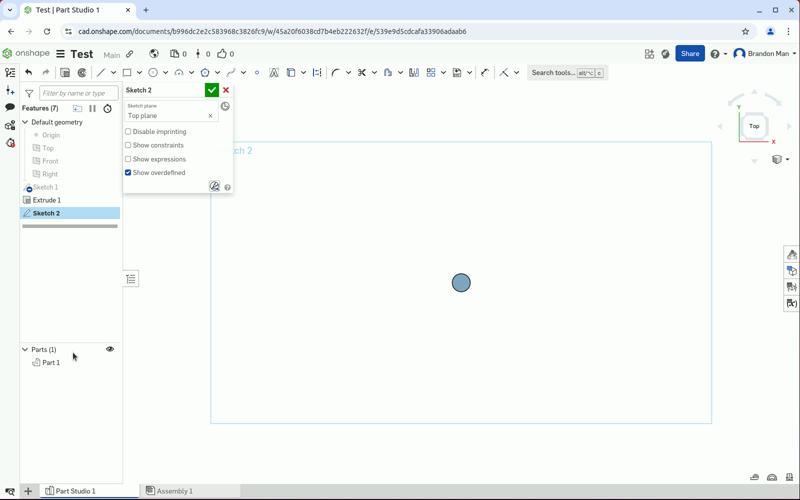
key(y)
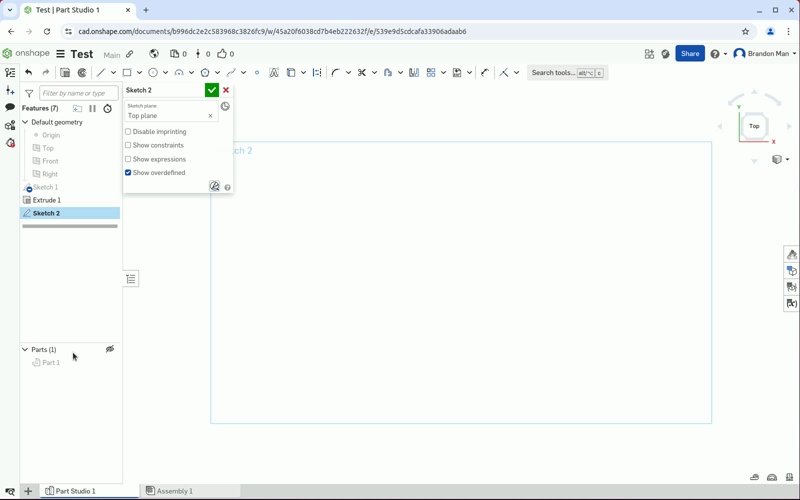
key(c)
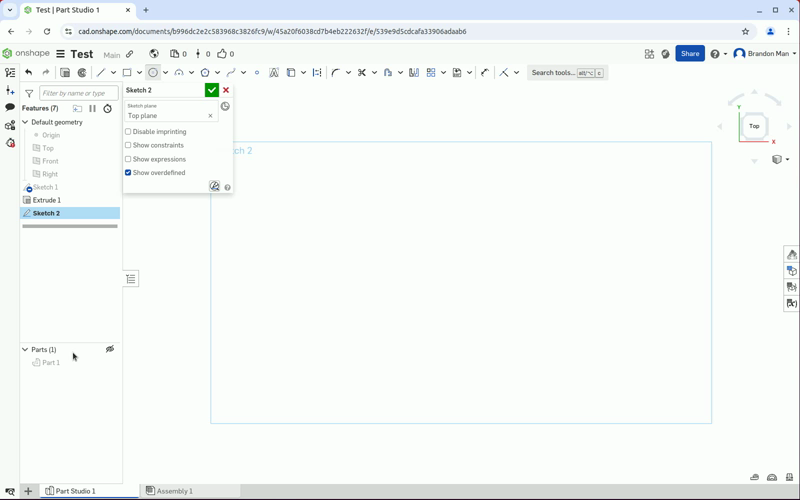
key_down(shift)
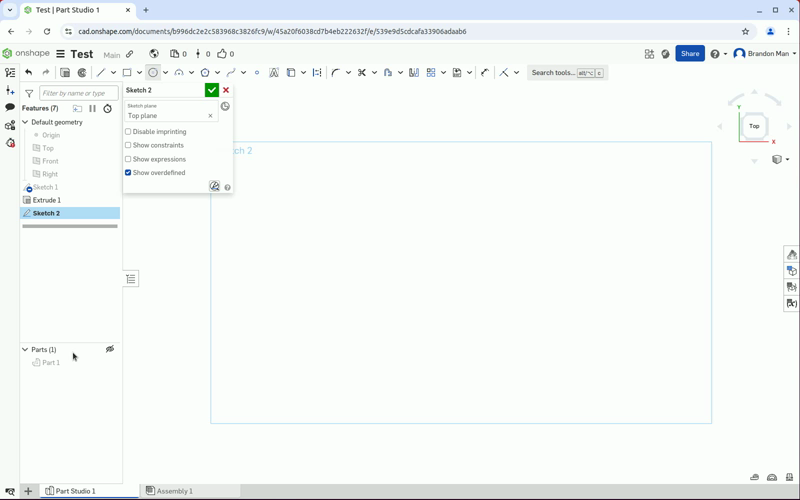
mouse_move(460, 282)
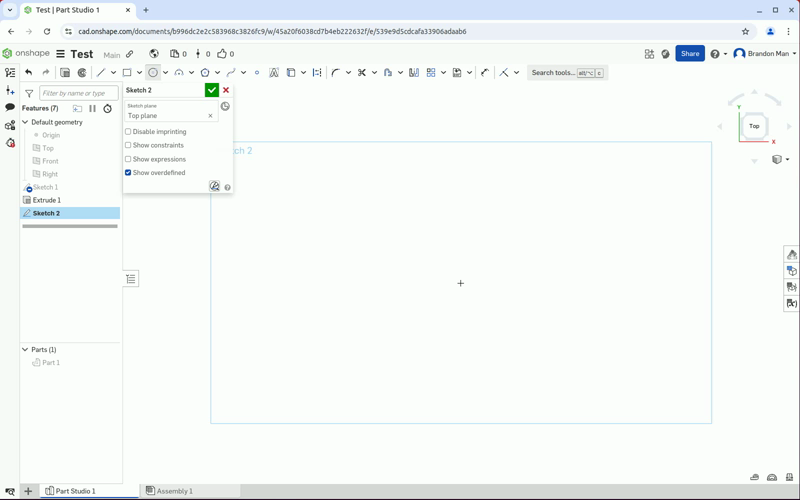
click(460, 282)
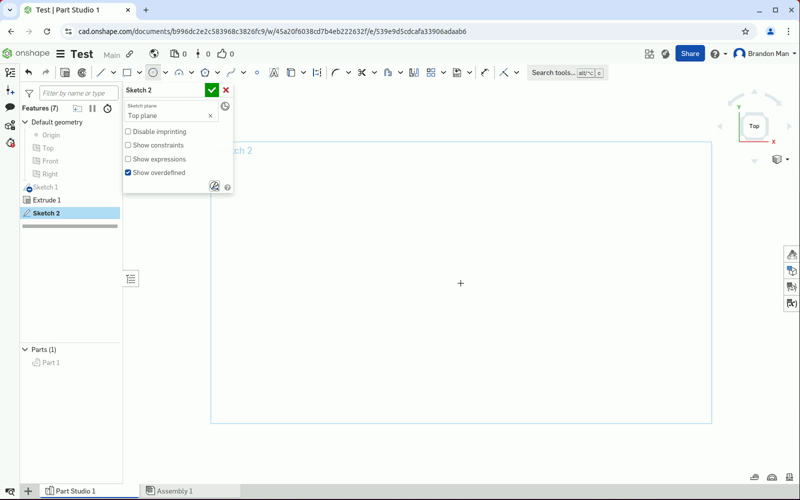
key_up(shift)
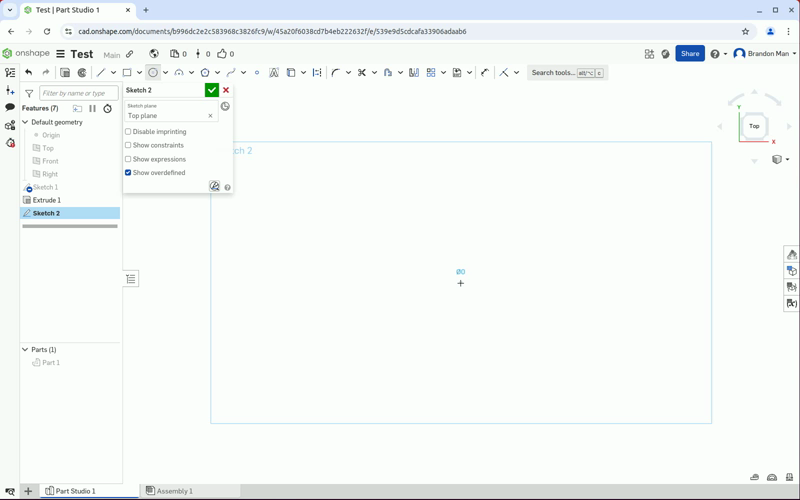
mouse_move(474, 282)
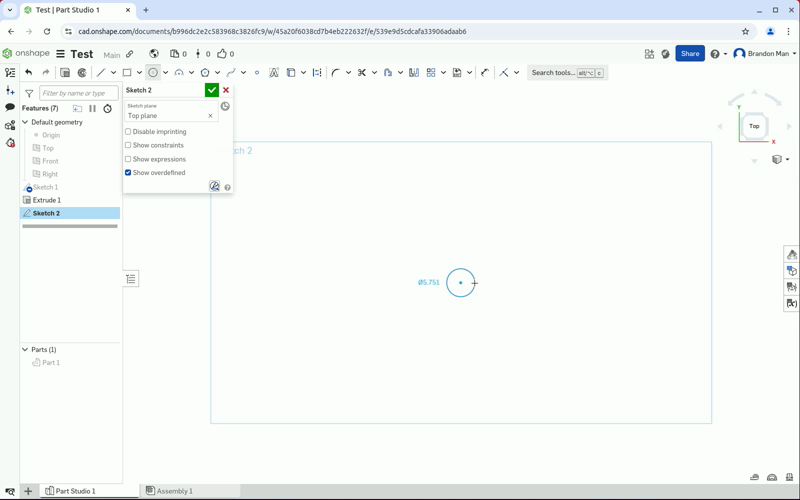
click(474, 282)
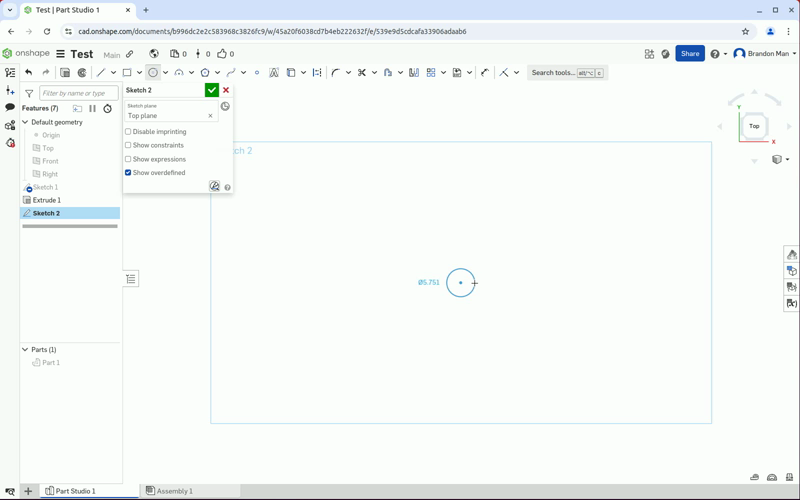
key(esc)
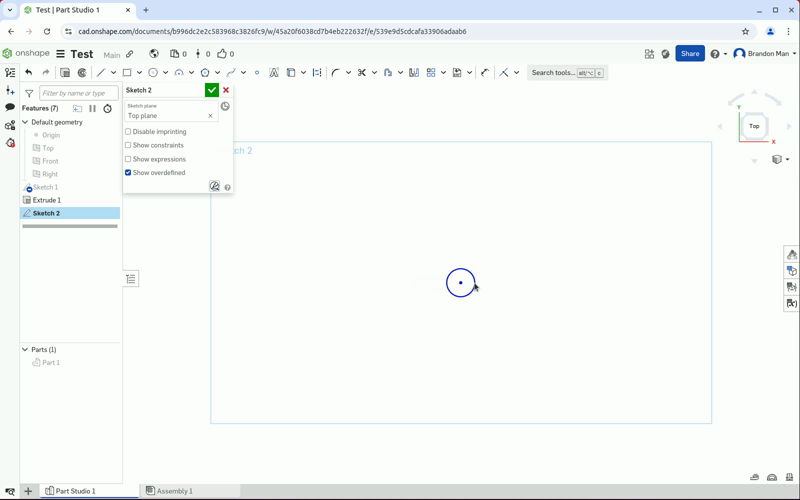
mouse_move(463, 277)
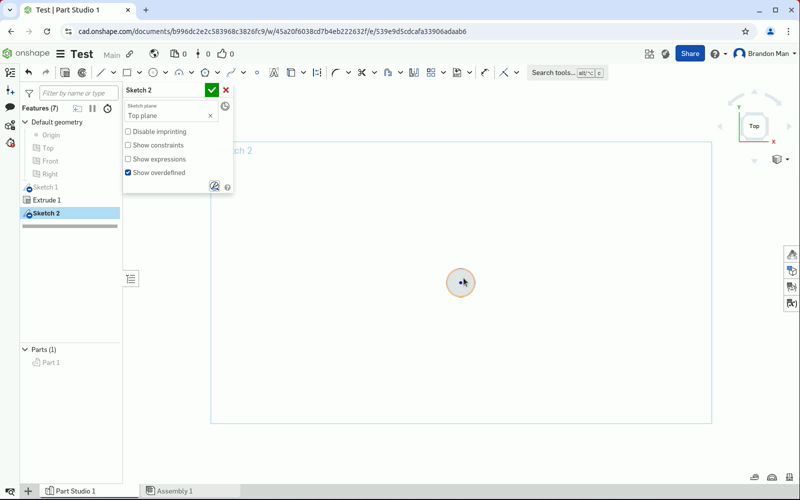
scroll(6)
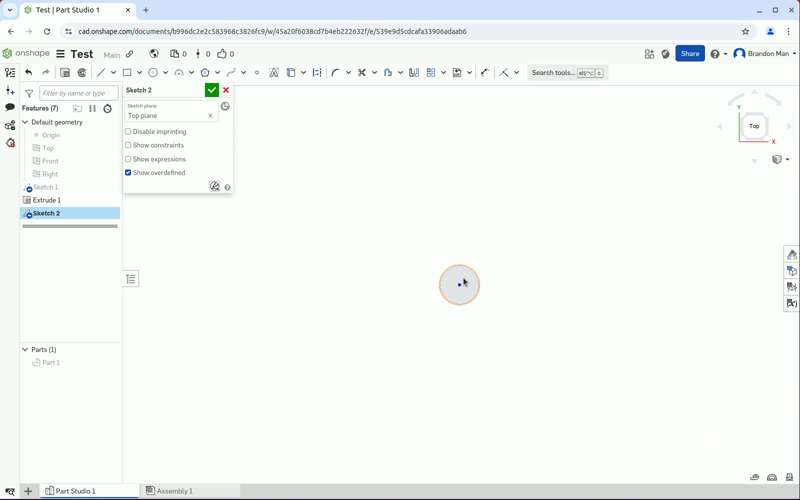
scroll(6)
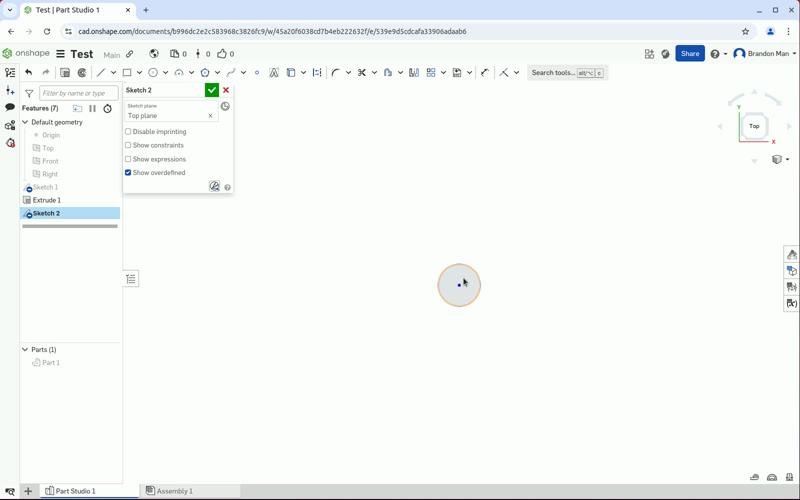
scroll(6)
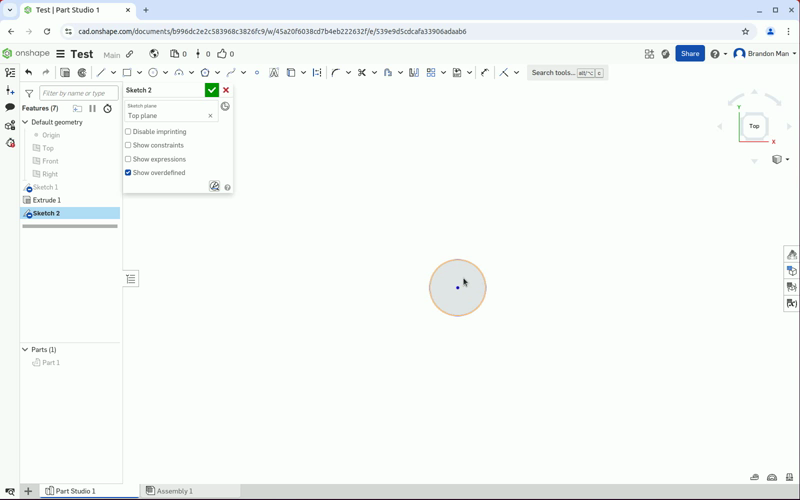
scroll(6)
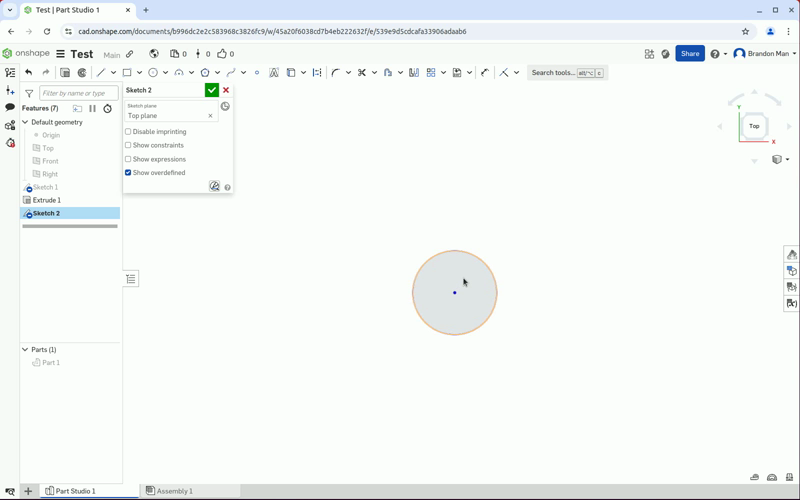
scroll(6)
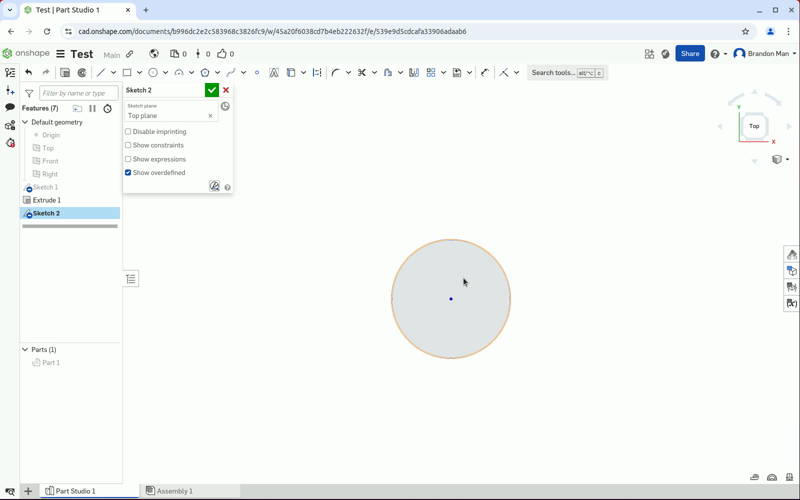
scroll(6)
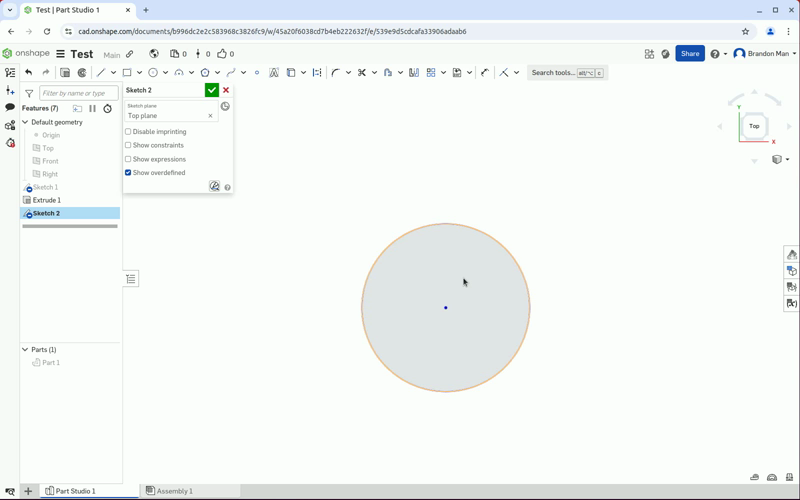
scroll(6)
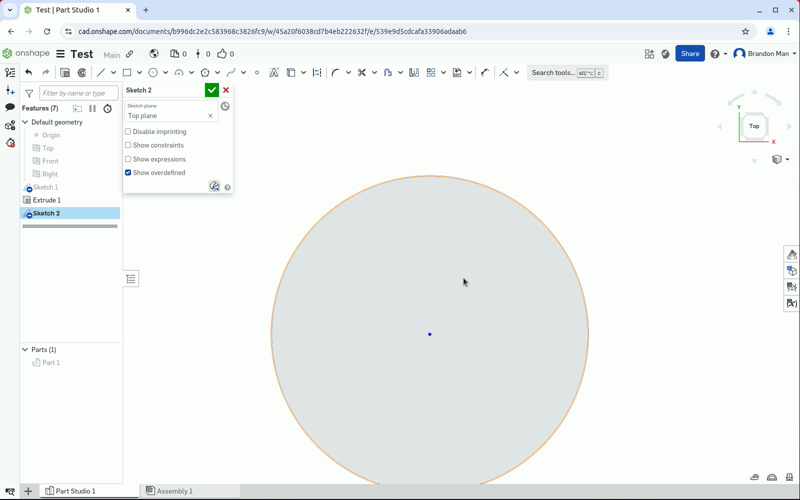
click(463, 277)
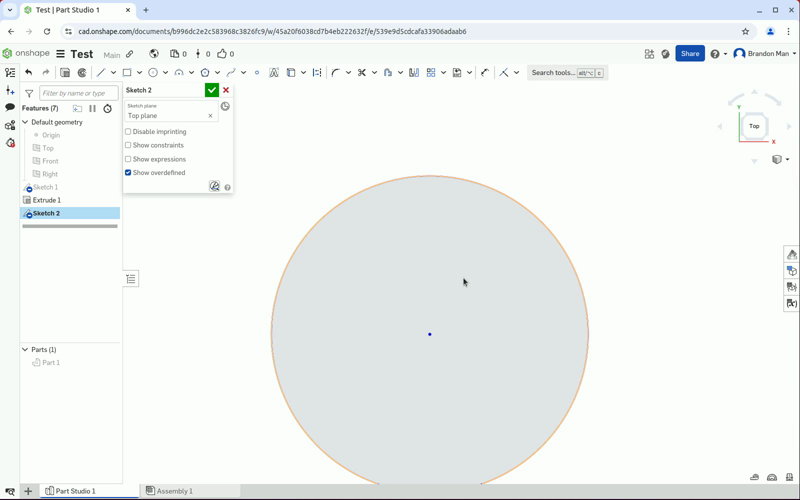
scroll(-6)
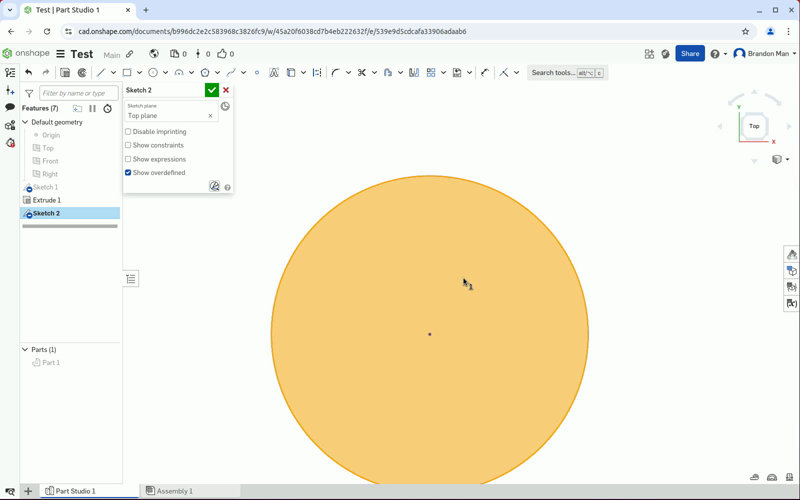
scroll(-6)
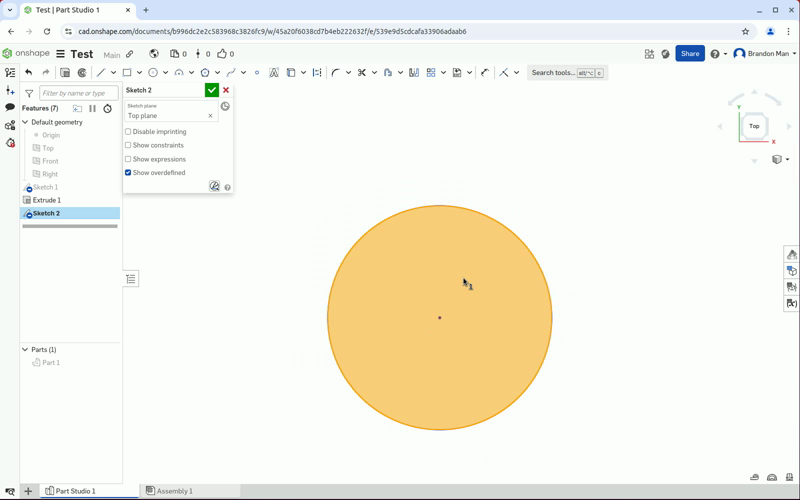
scroll(-6)
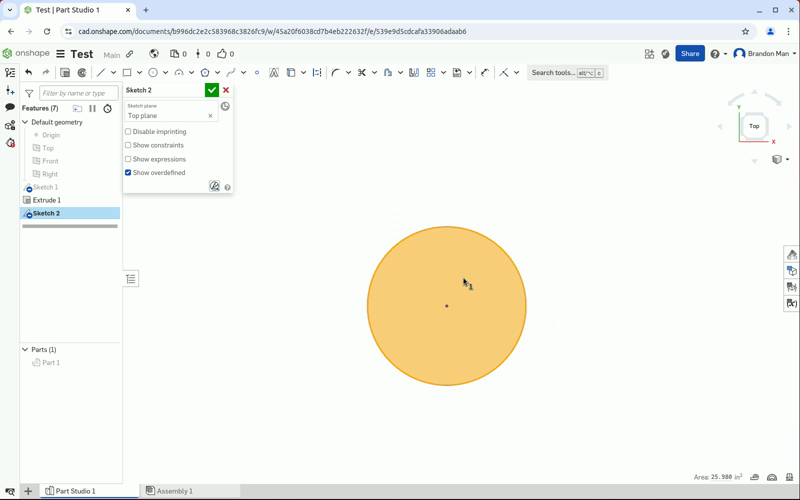
scroll(-6)
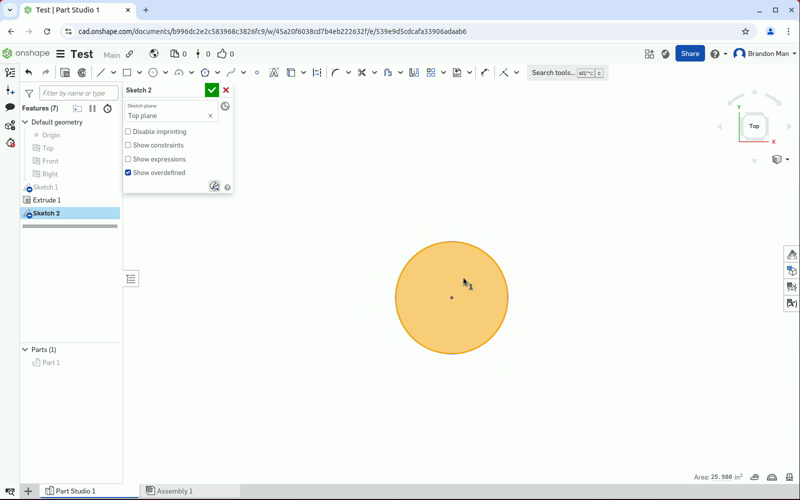
scroll(-6)
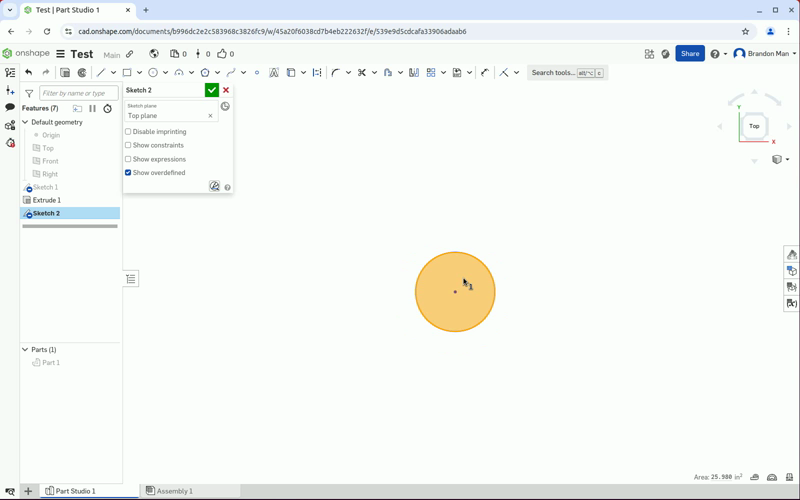
scroll(-6)
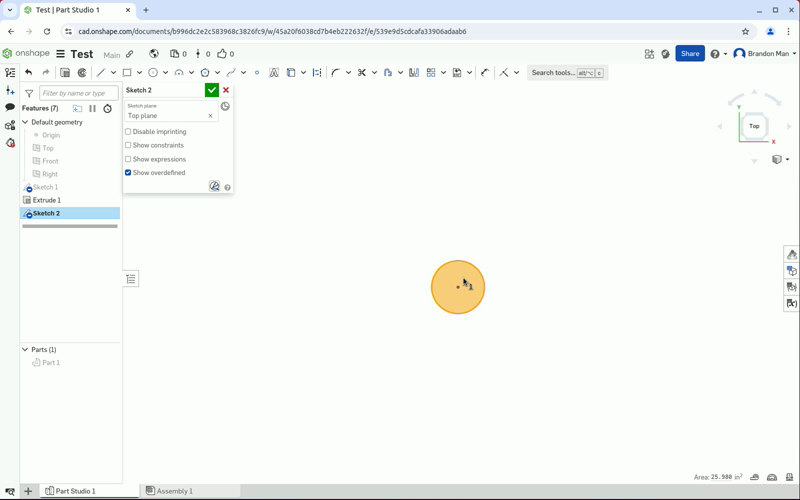
scroll(-6)
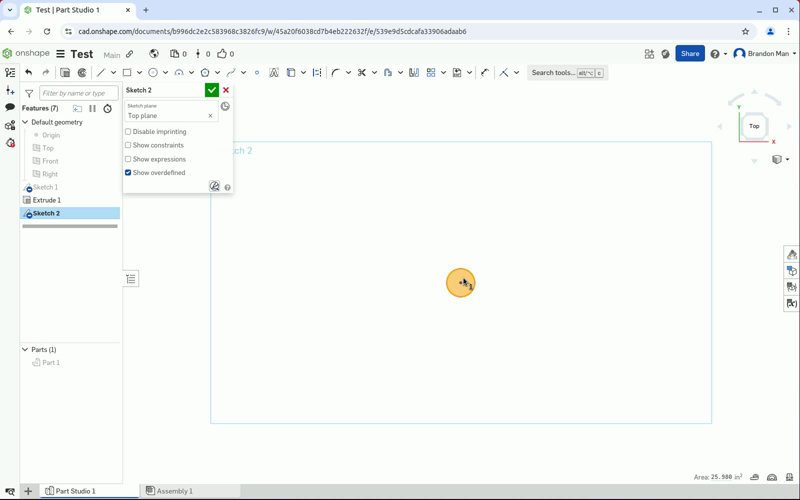
mouse_move(73, 352)
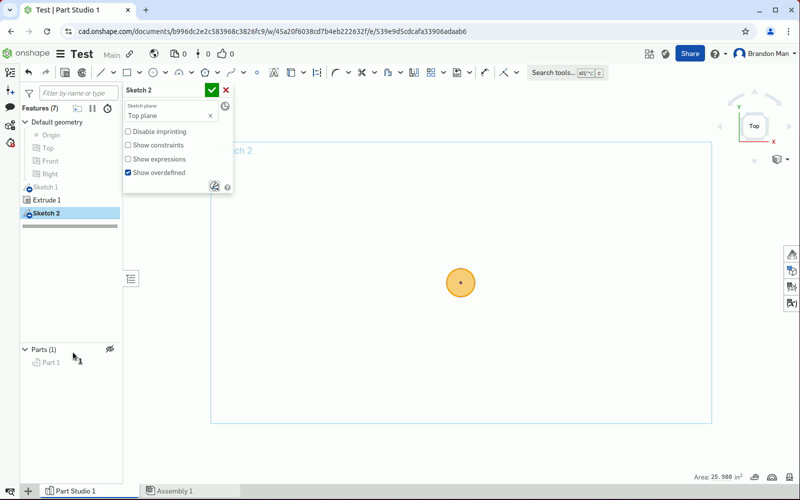
key(shift+y)
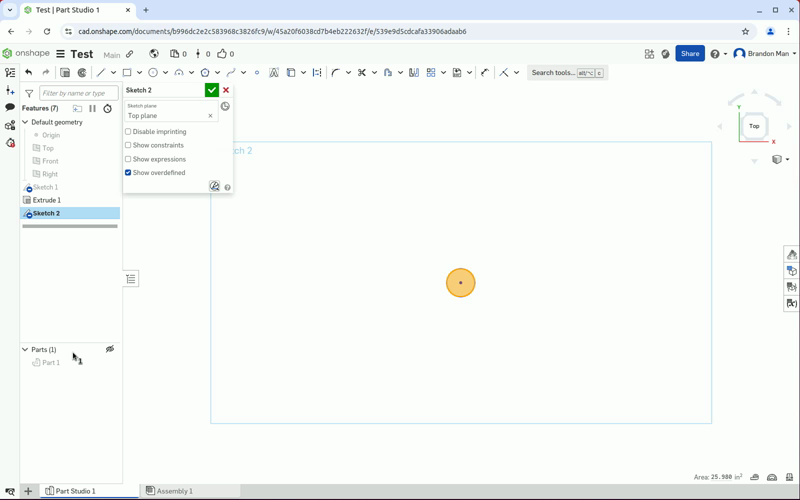
key(shift+e)
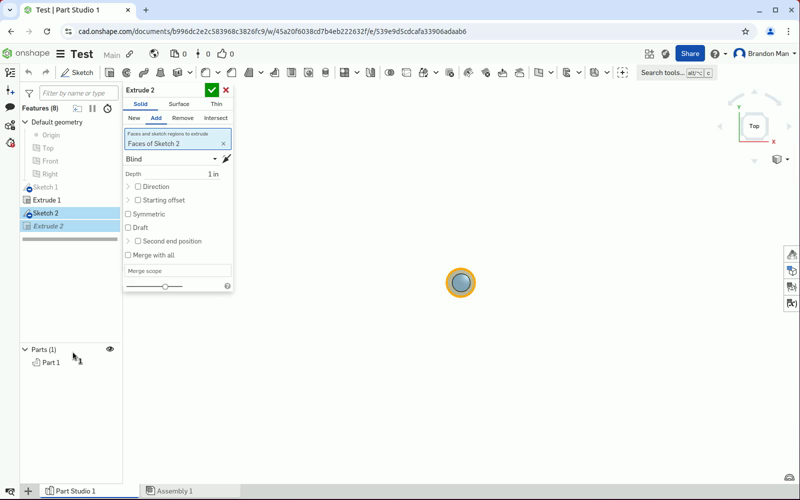
mouse_move(143, 106)
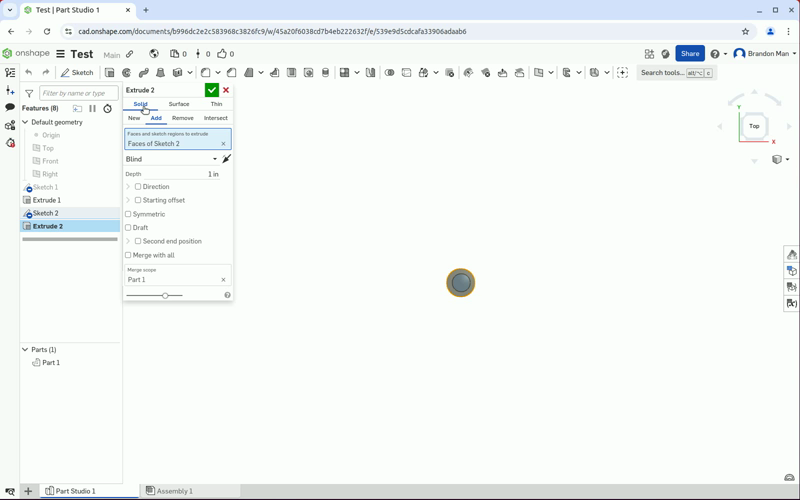
click(143, 106)
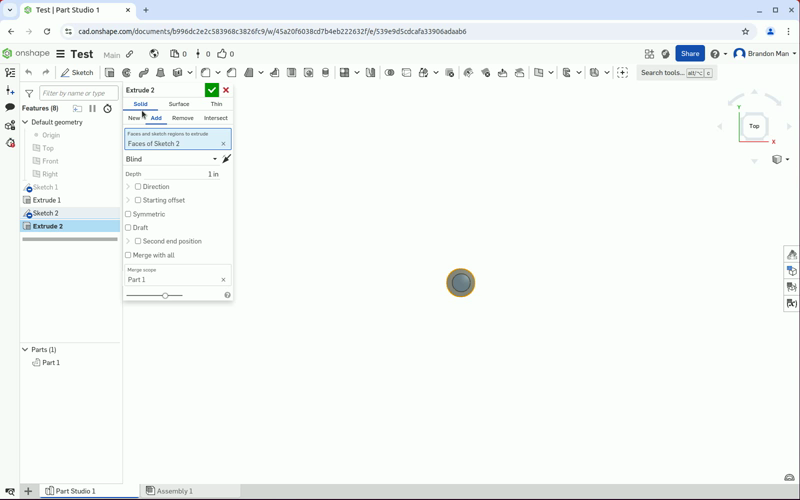
mouse_move(137, 120)
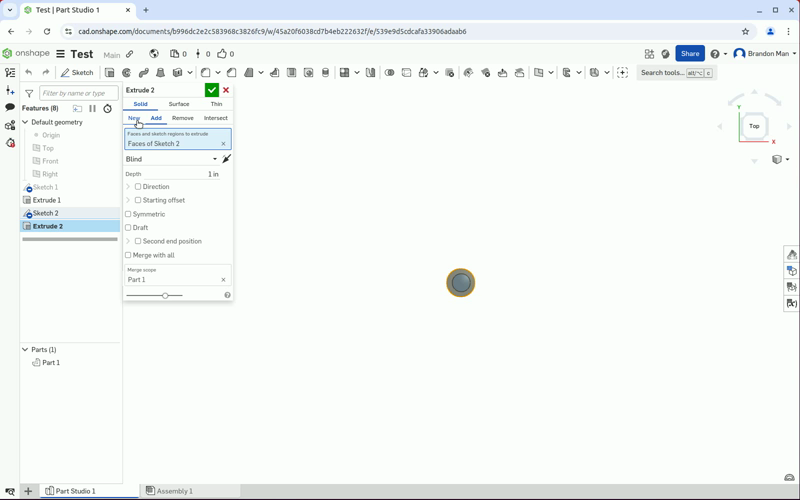
click(137, 120)
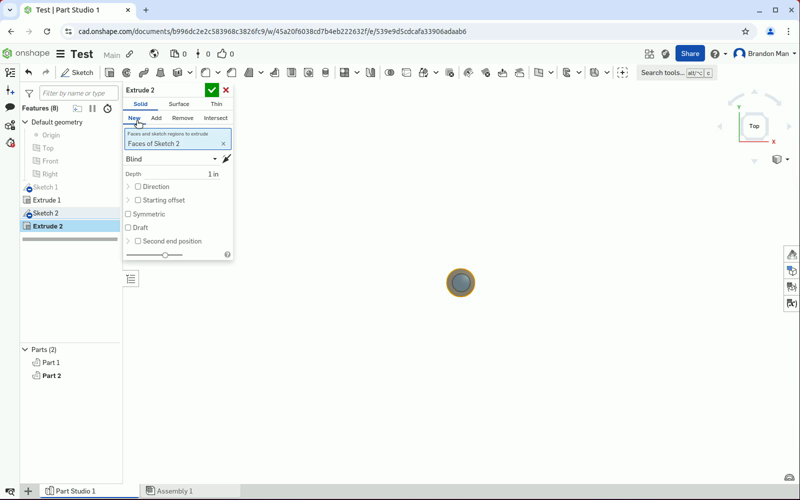
key(tab, 4)
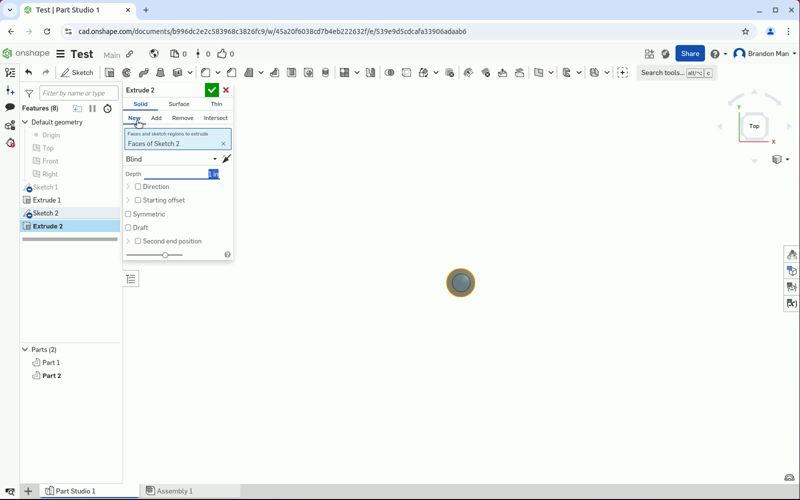
text(2.889)
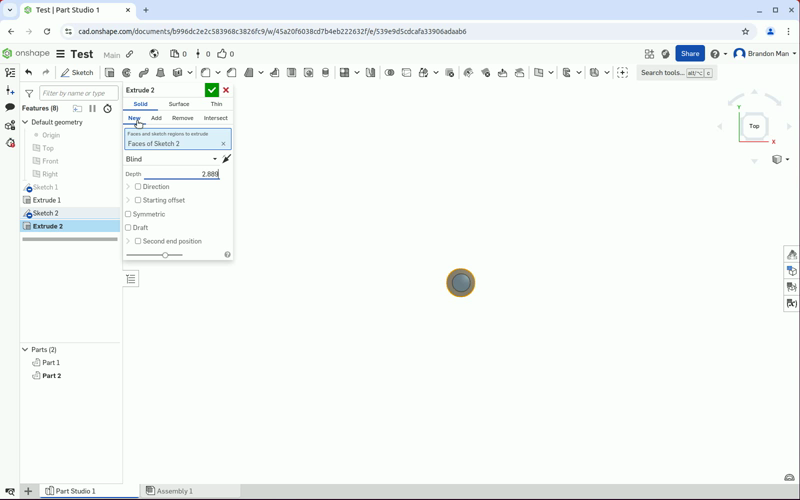
key(tab, 3)
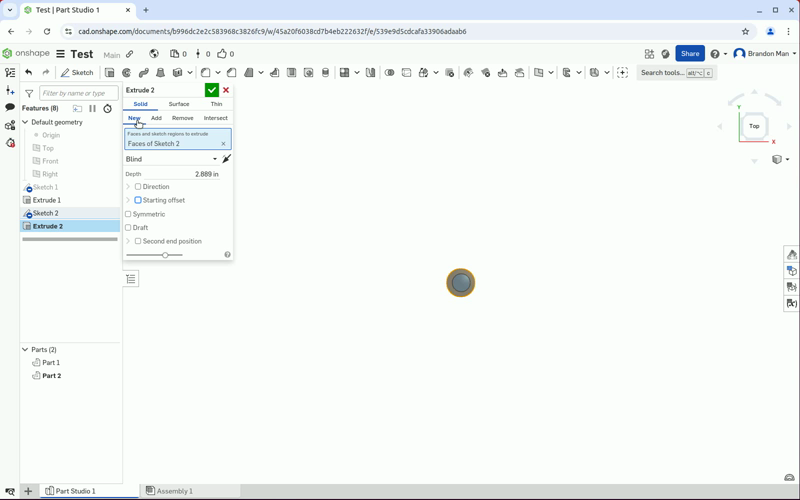
key(tab, 2)
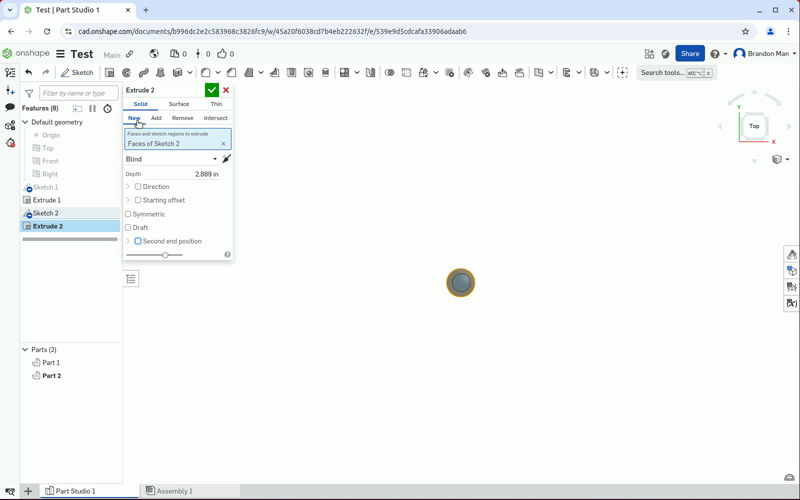
key(space)
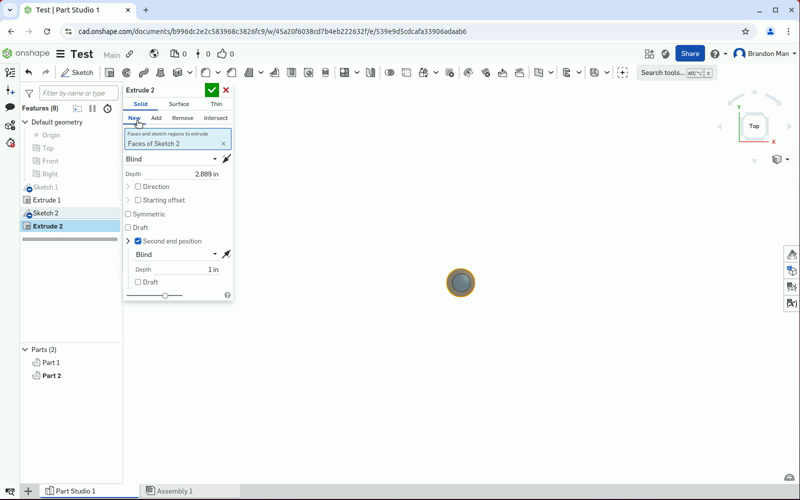
key(tab, 3)
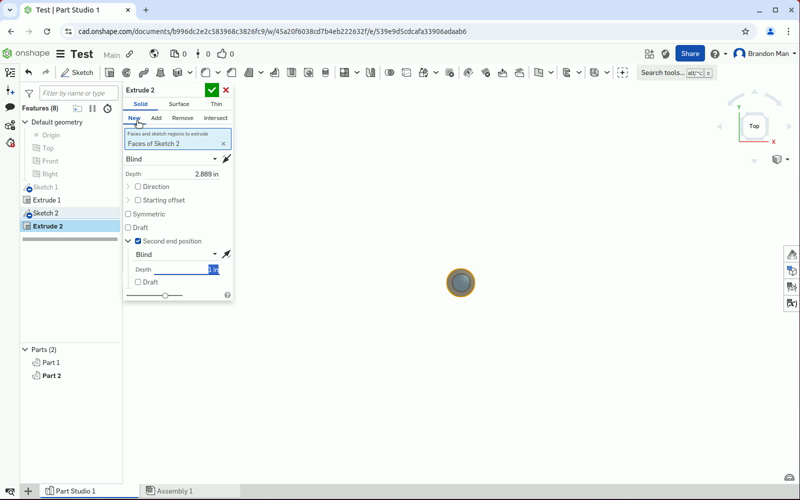
text(2.166)
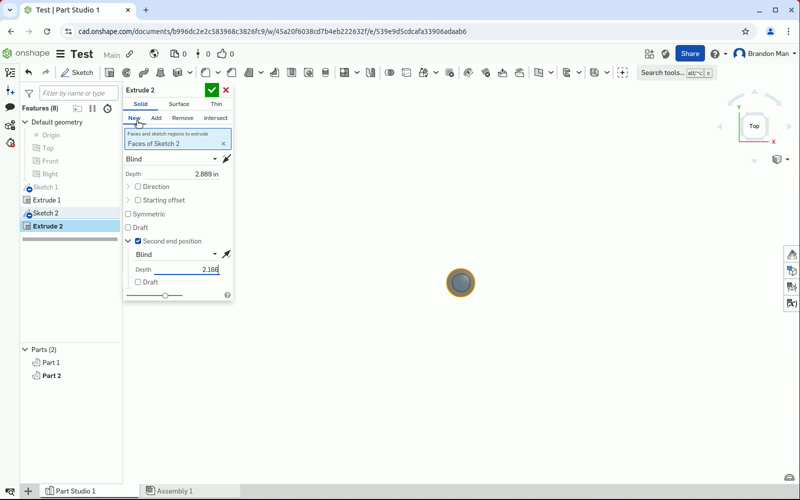
key(enter)
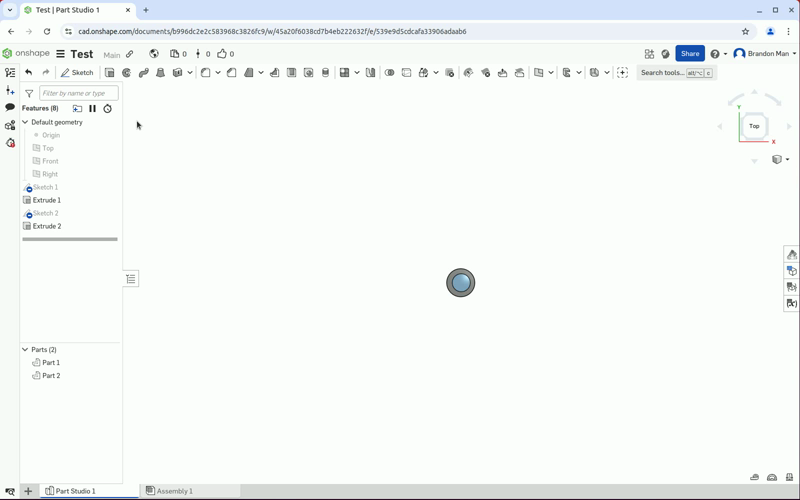
key(shift+h)
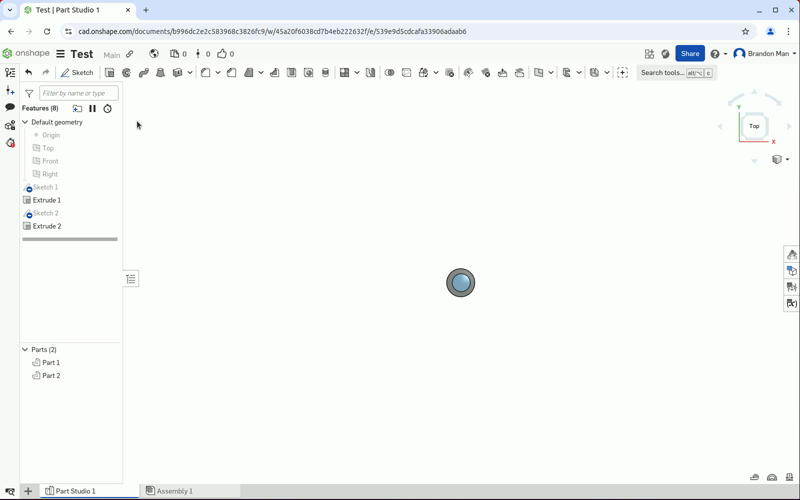
key(shift+h)
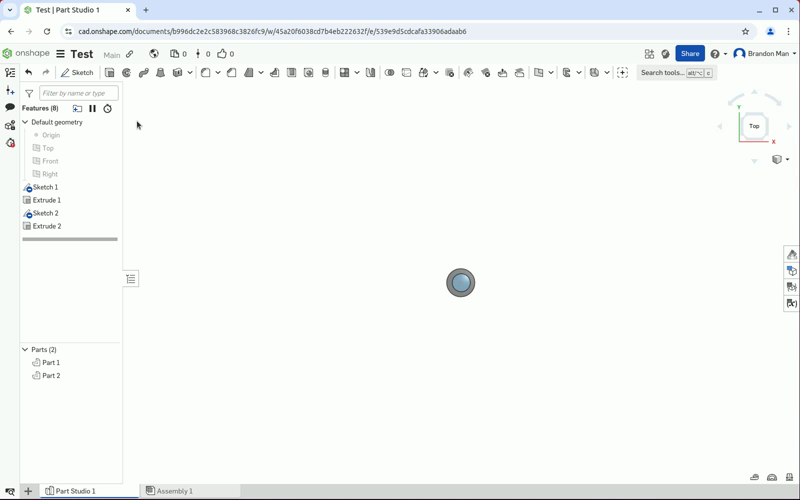
key(shift+7)
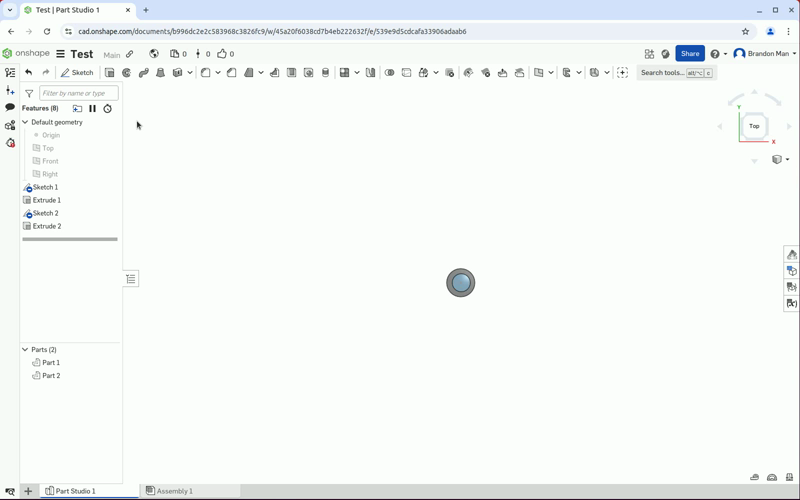
key(up, 3)
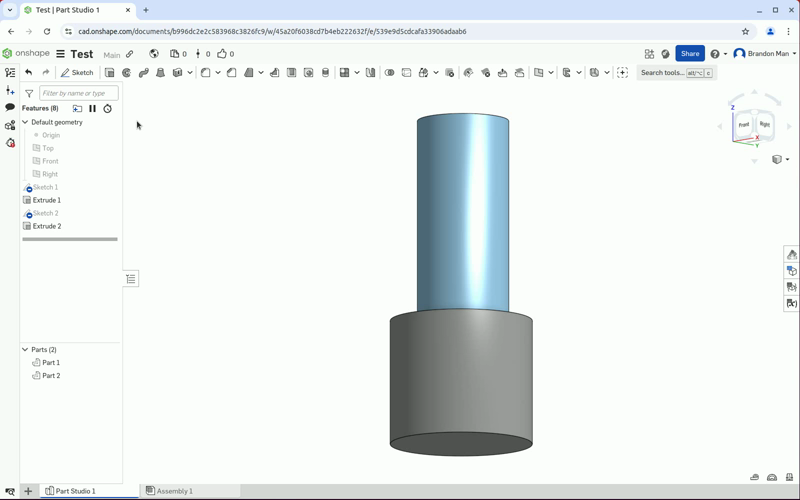
key(left, 3)
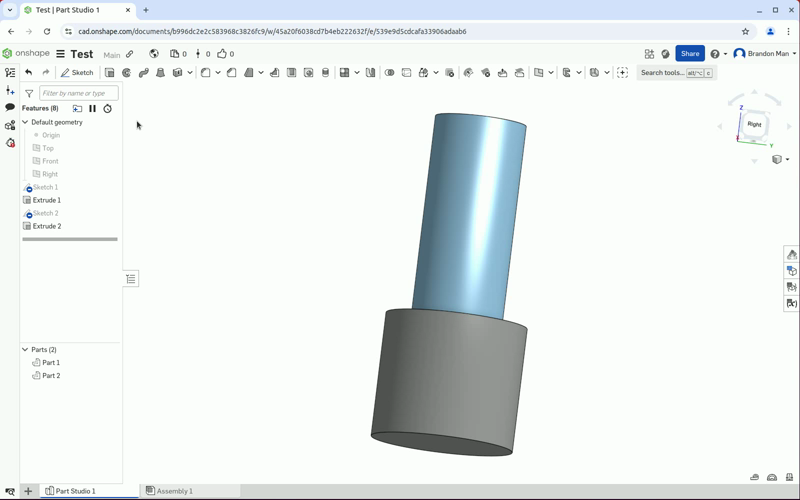
key(right, 3)
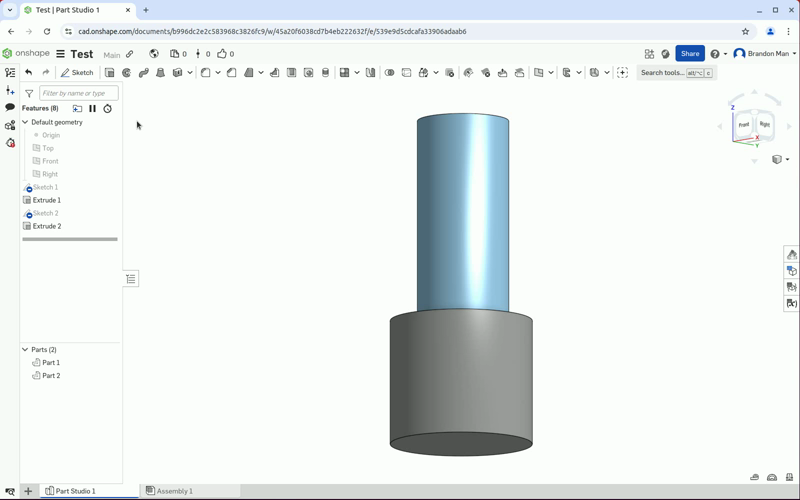
key(down, 3)
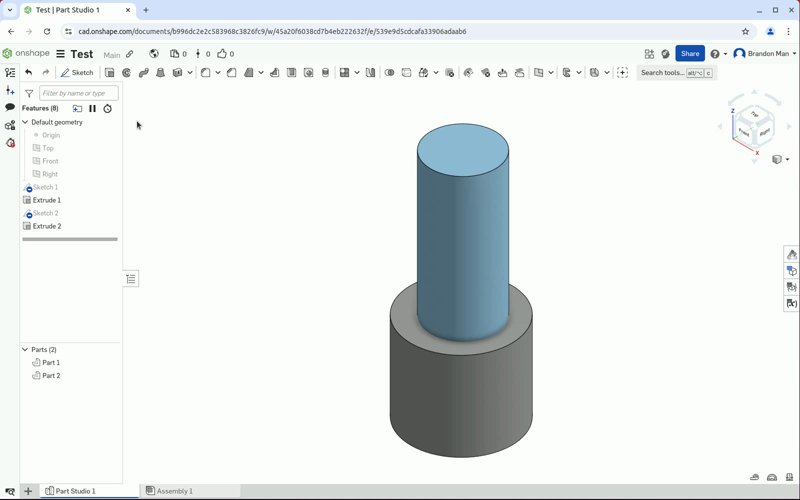
mouse_move(73, 189)
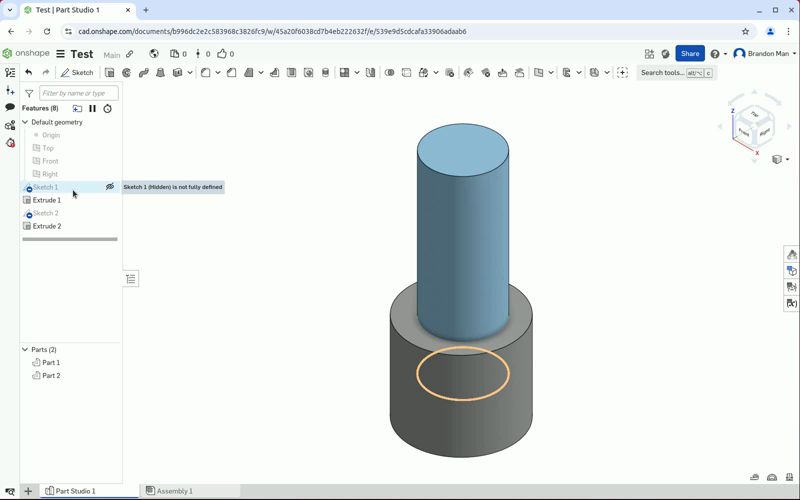
click(73, 189)